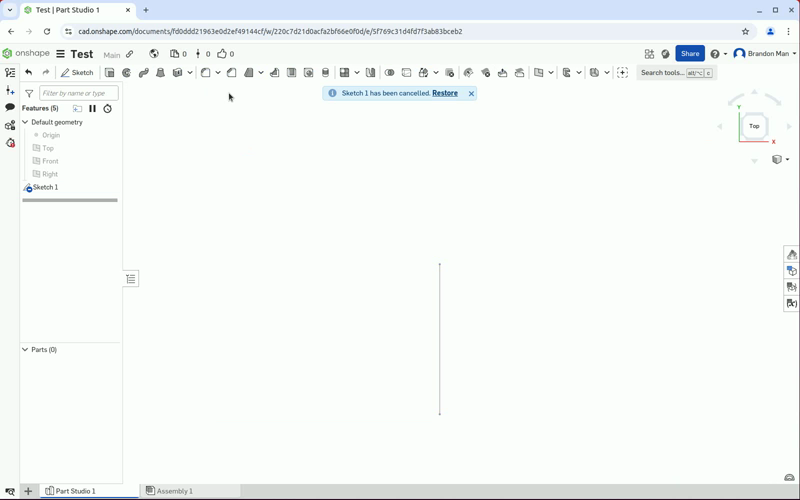
key(shift+h)
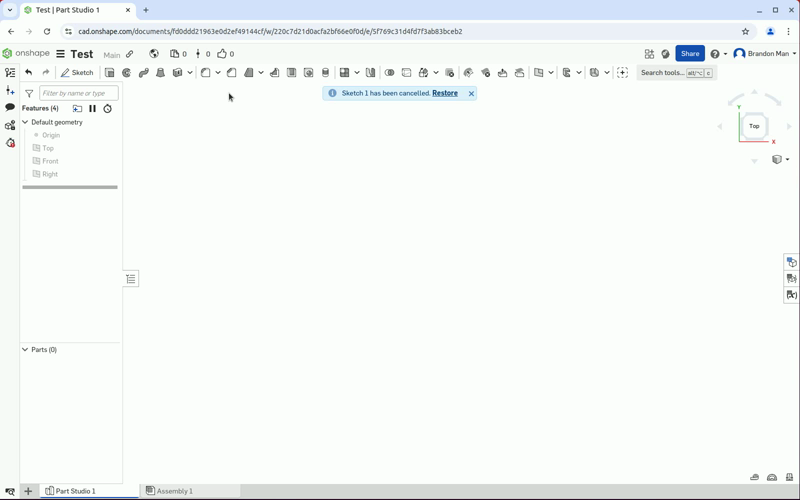
mouse_move(73, 352)
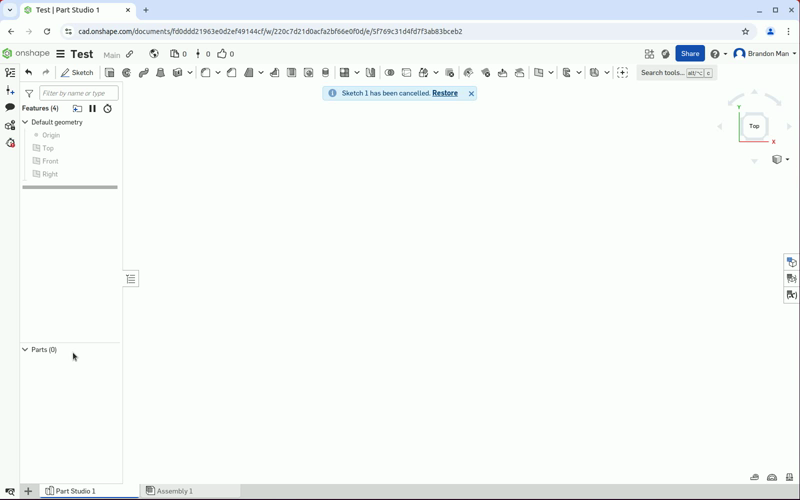
key(y)
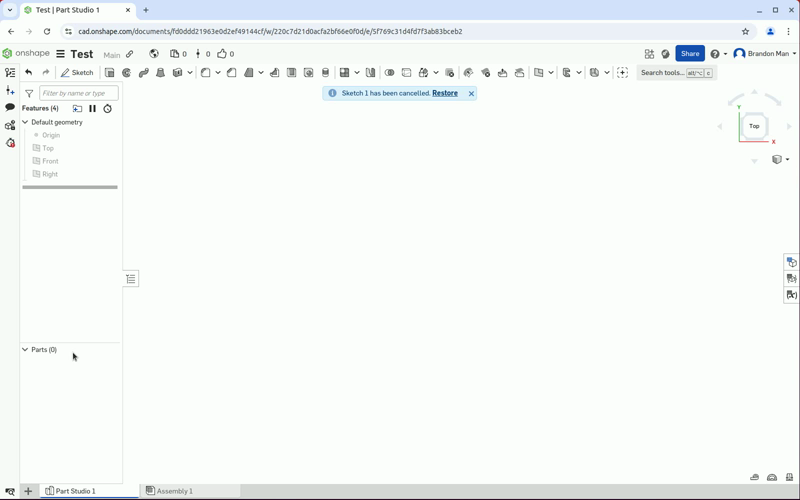
key(shift+p)
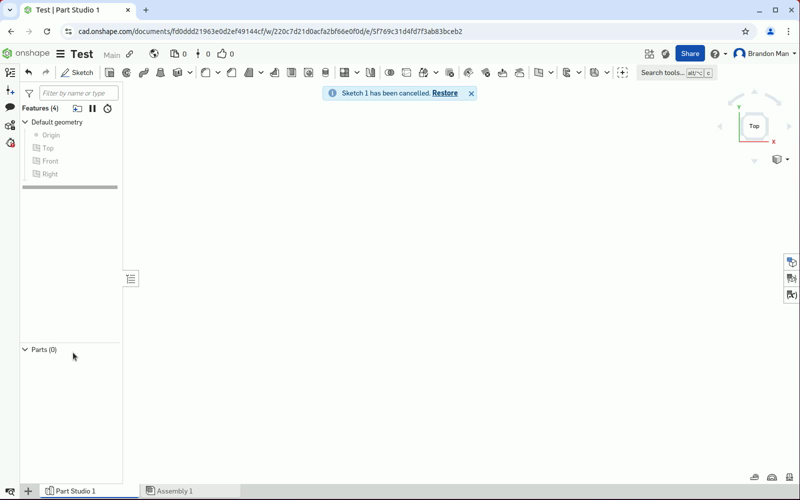
key(space)
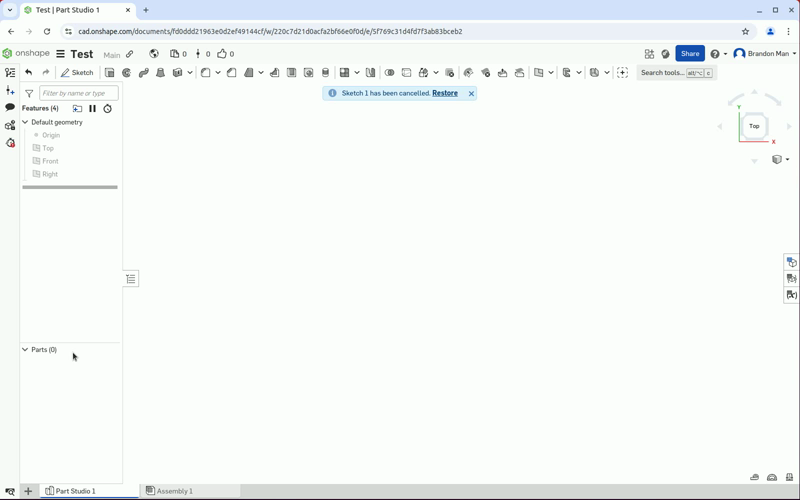
key_down(shift)
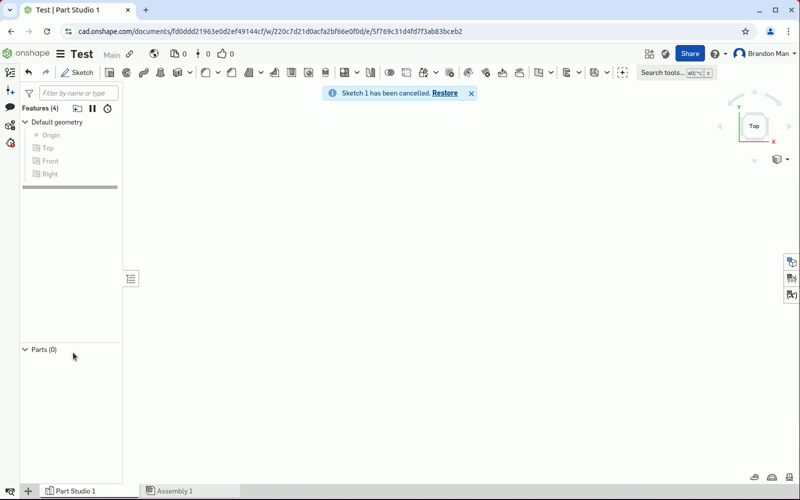
key(up)
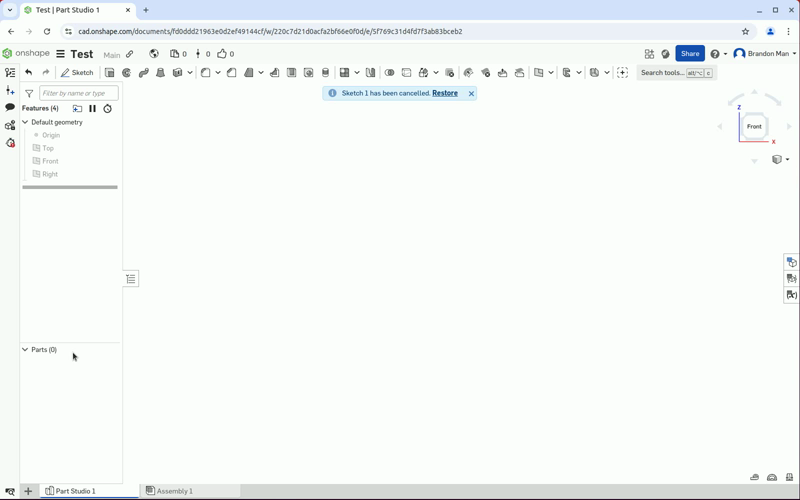
key_up(shift)
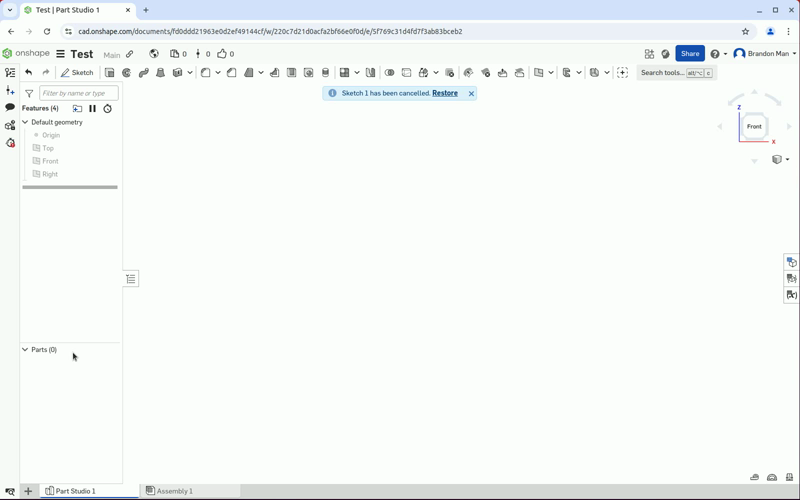
mouse_move(73, 352)
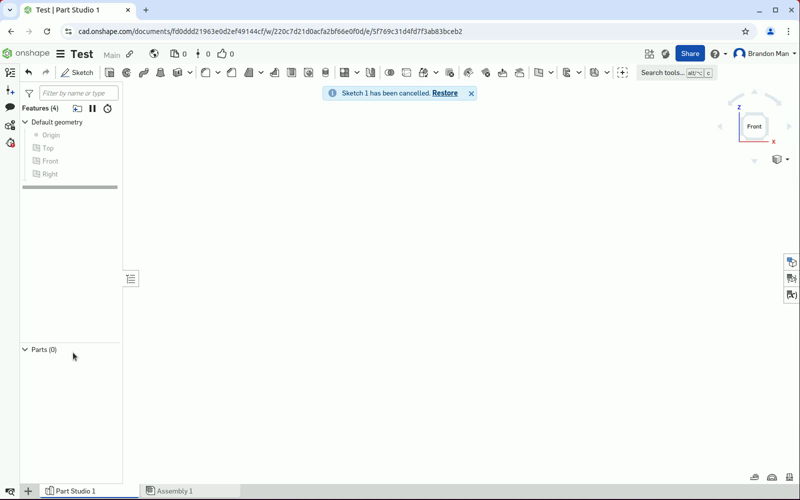
key(shift+y)
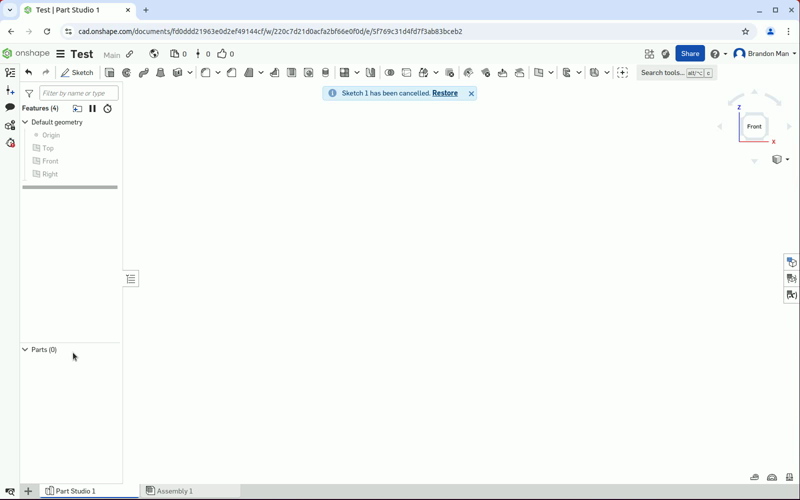
key(shift+s)
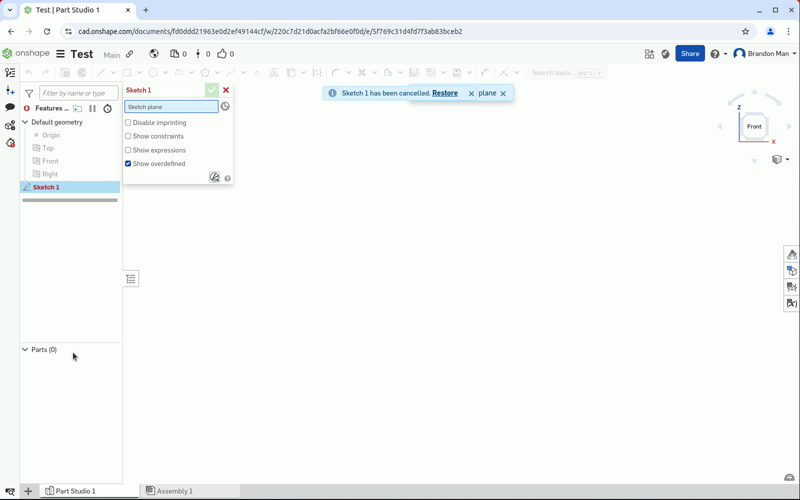
mouse_move(73, 163)
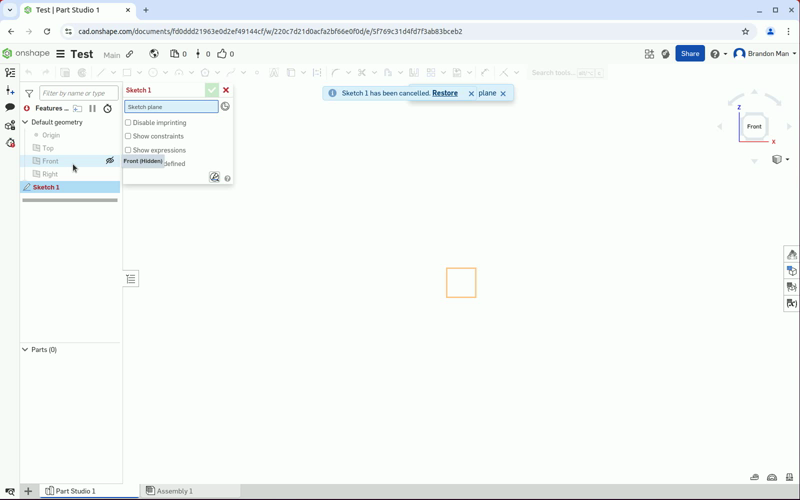
click(73, 163)
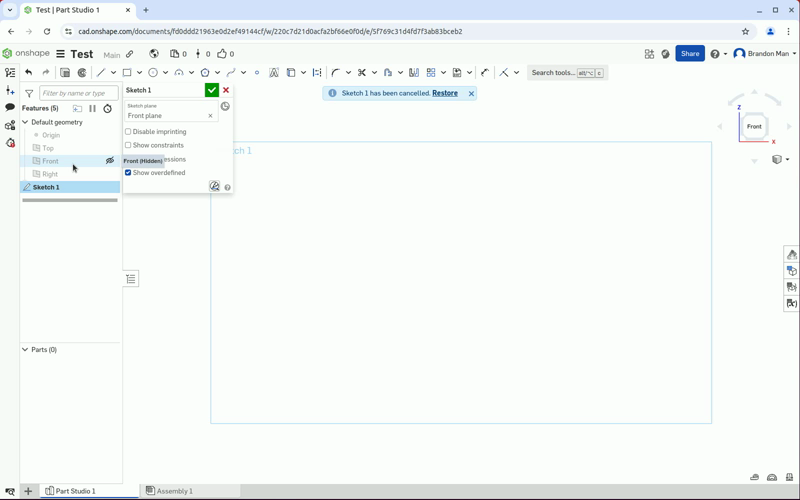
mouse_move(73, 352)
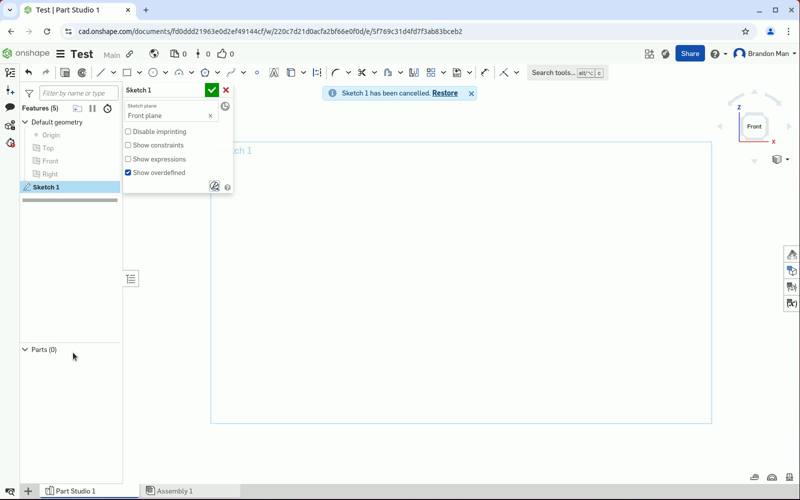
key(y)
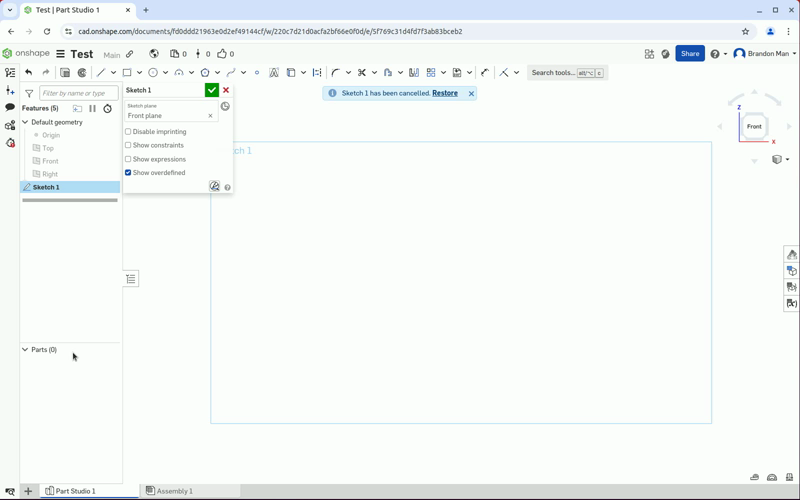
key(l)
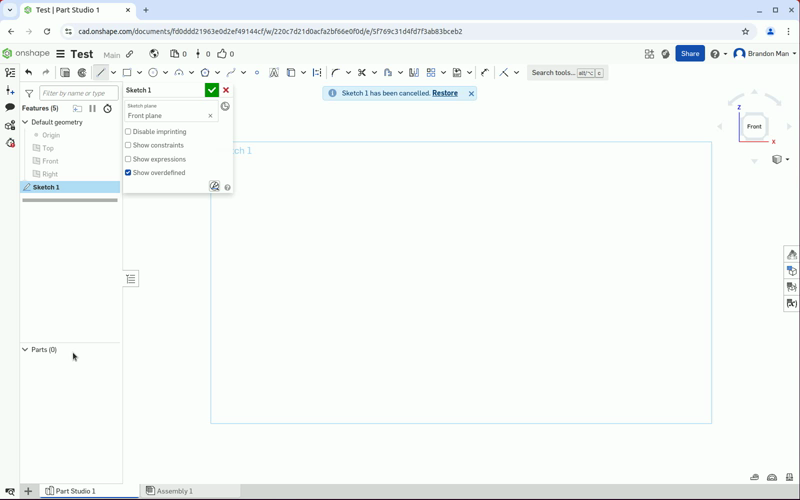
key_down(shift)
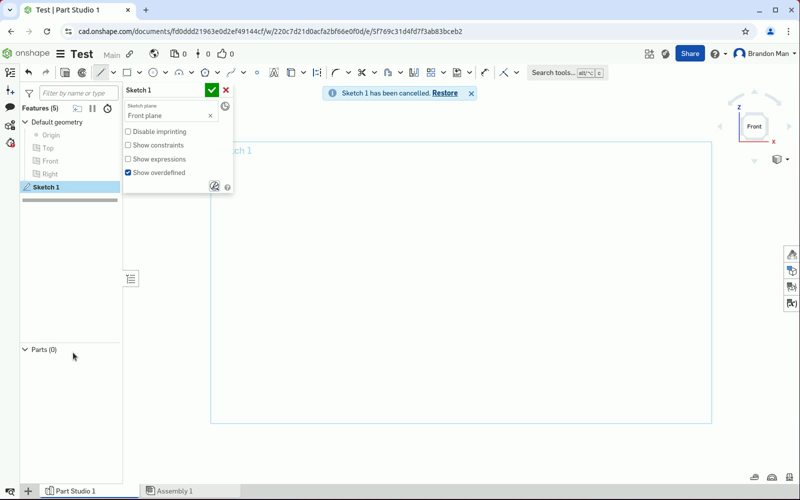
mouse_move(420, 294)
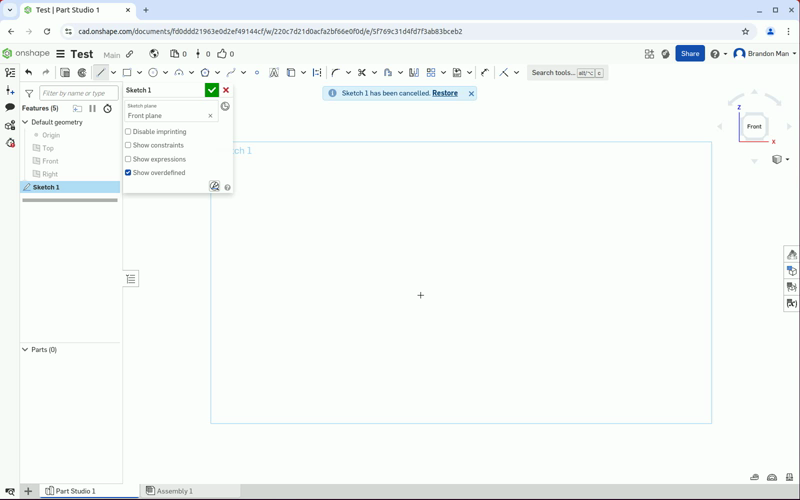
click(420, 294)
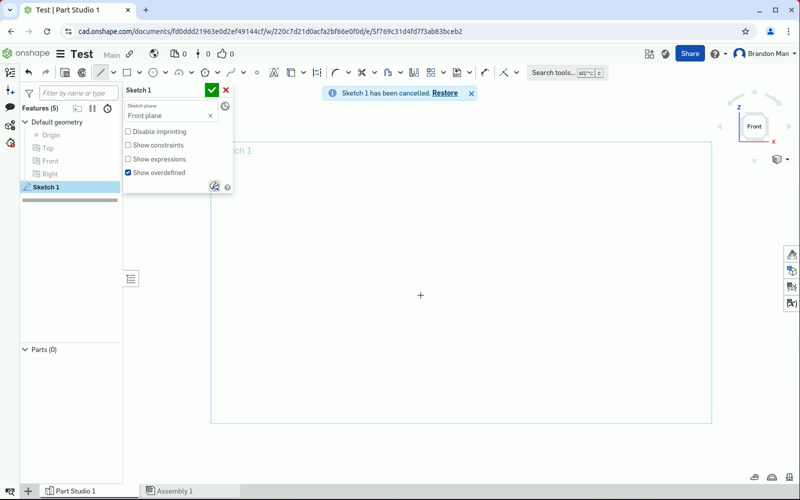
key_up(shift)
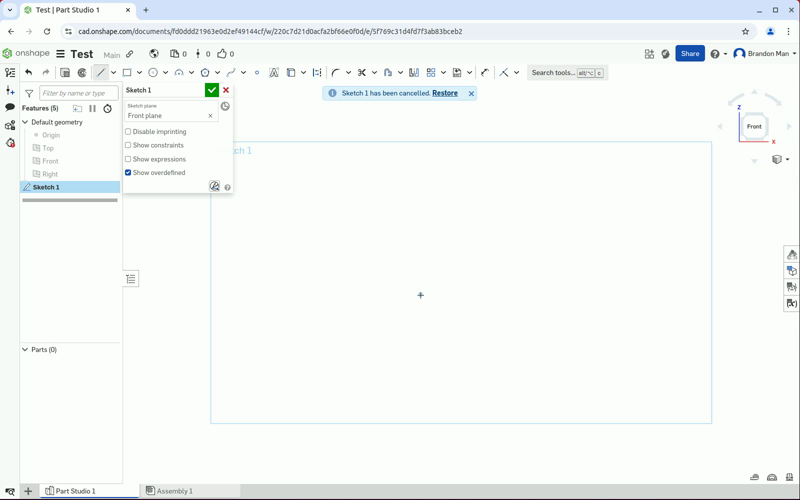
key_down(shift)
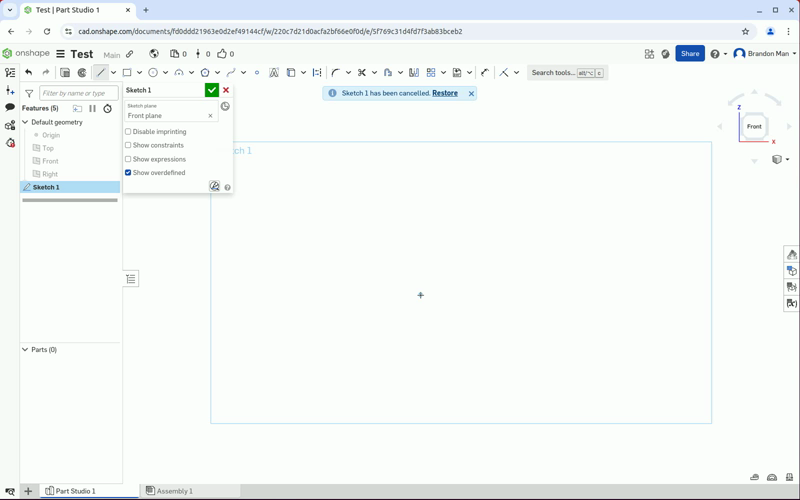
mouse_move(490, 294)
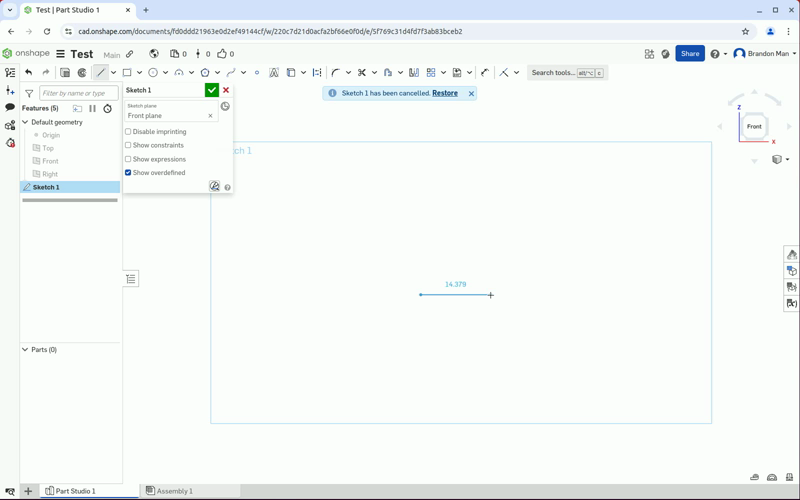
click(490, 294)
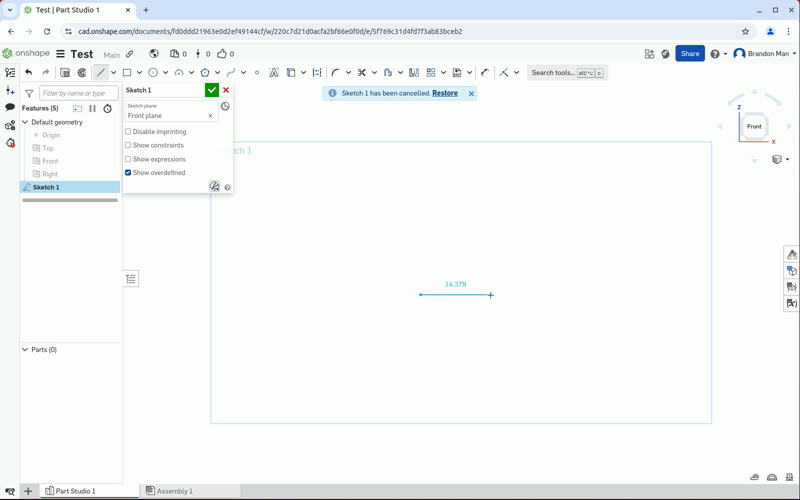
key_up(shift)
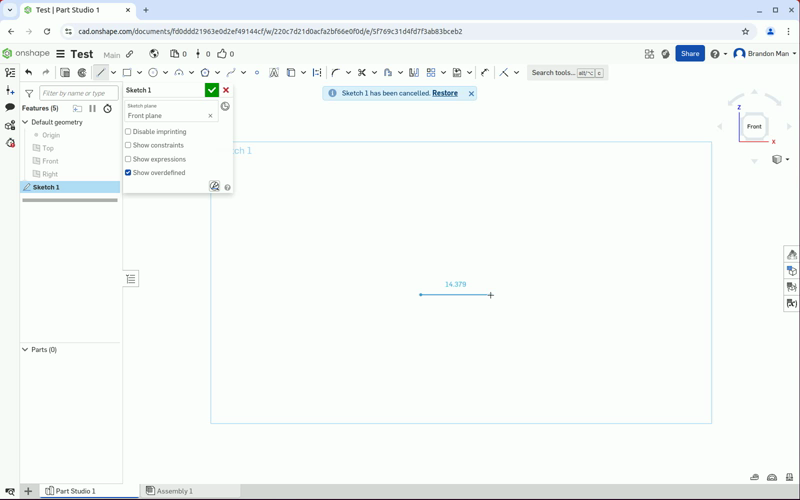
key_down(shift)
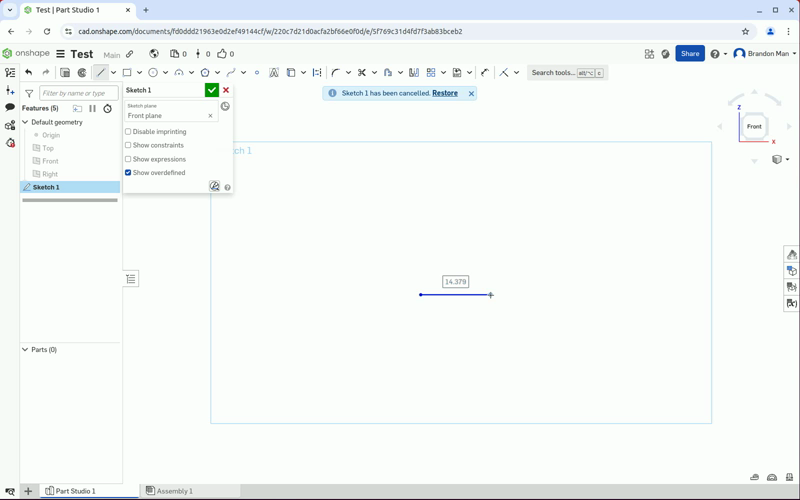
mouse_move(520, 294)
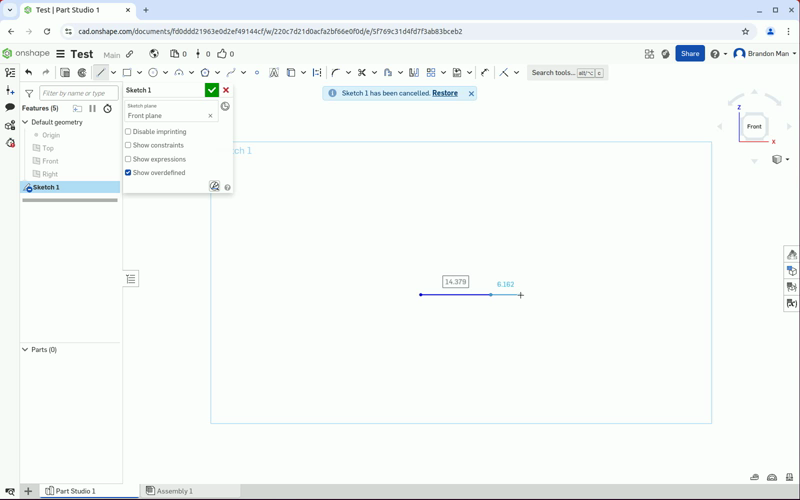
mouse_move(490, 237)
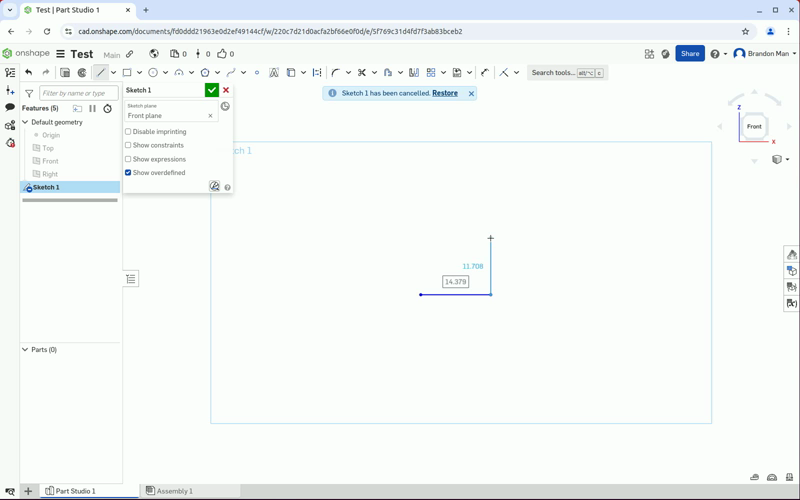
click(490, 237)
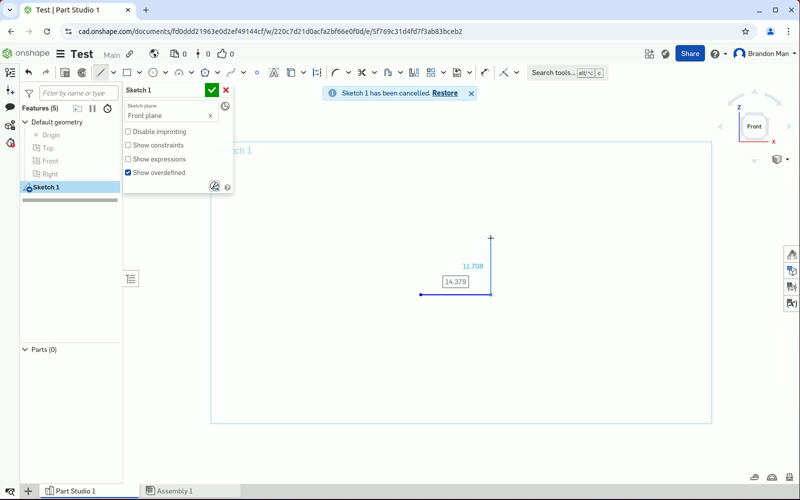
key_up(shift)
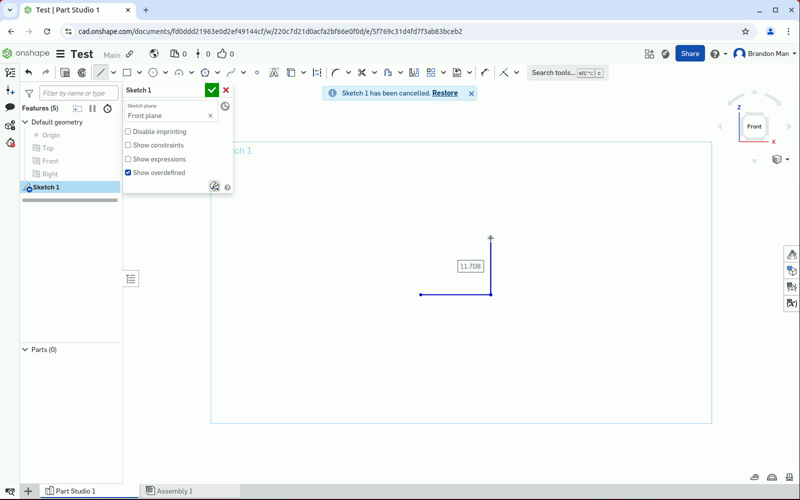
key_down(shift)
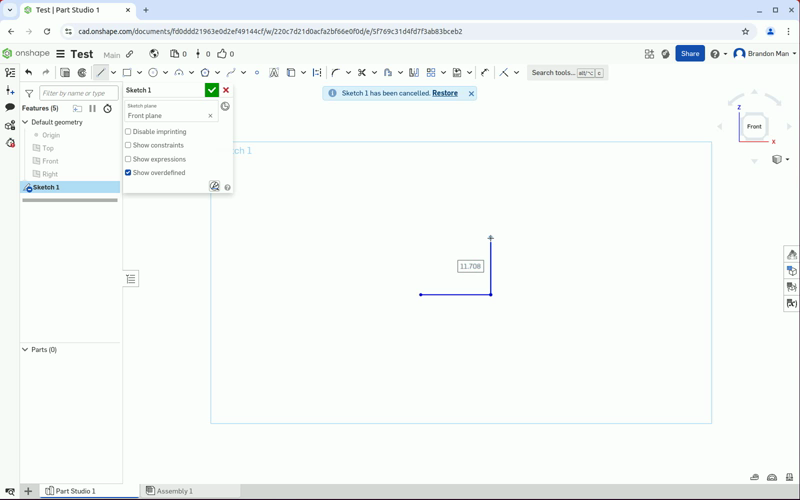
mouse_move(420, 237)
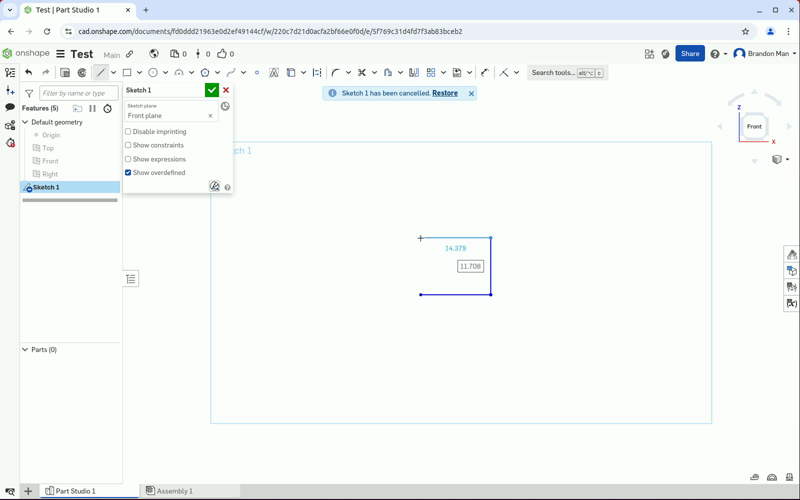
click(420, 237)
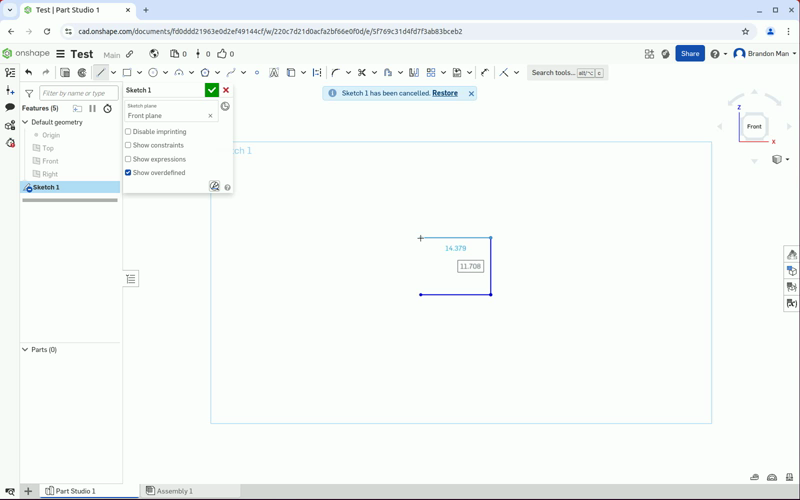
key_up(shift)
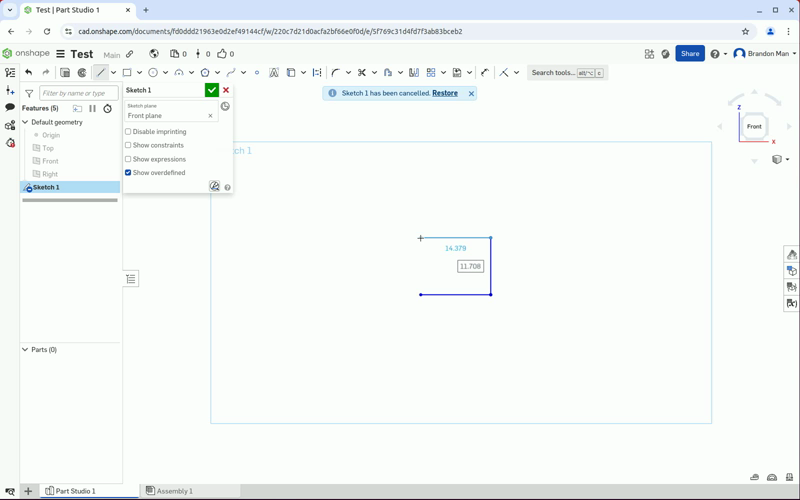
mouse_move(450, 237)
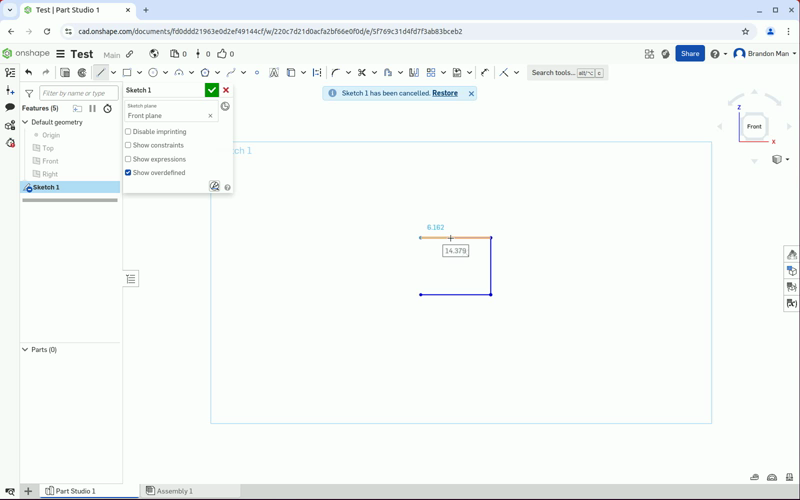
key_down(shift)
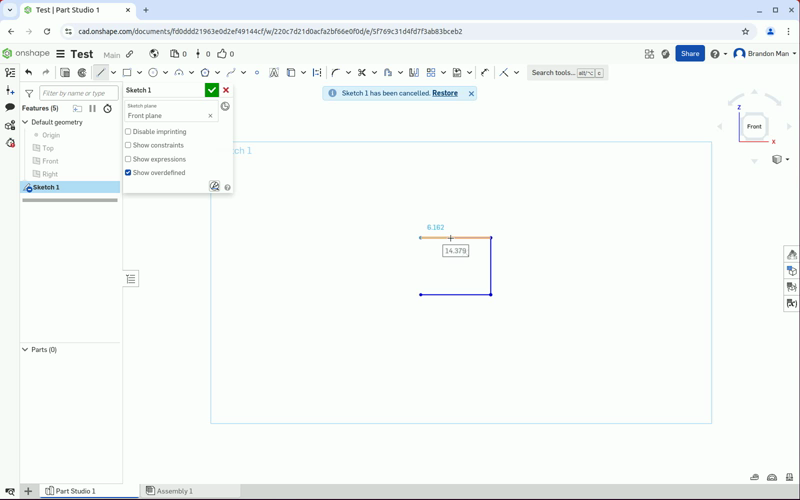
mouse_move(420, 294)
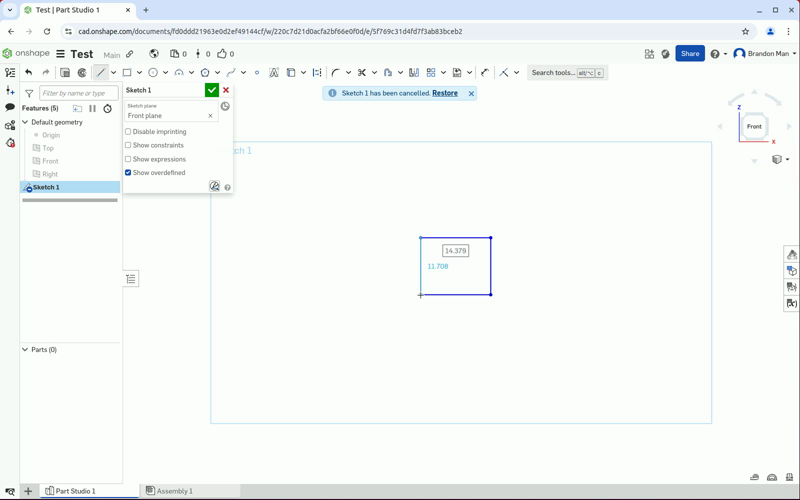
key_up(shift)
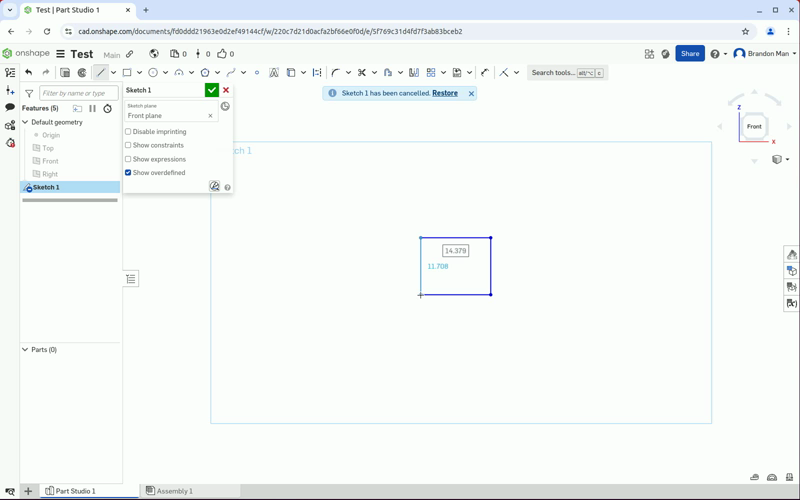
click(420, 294)
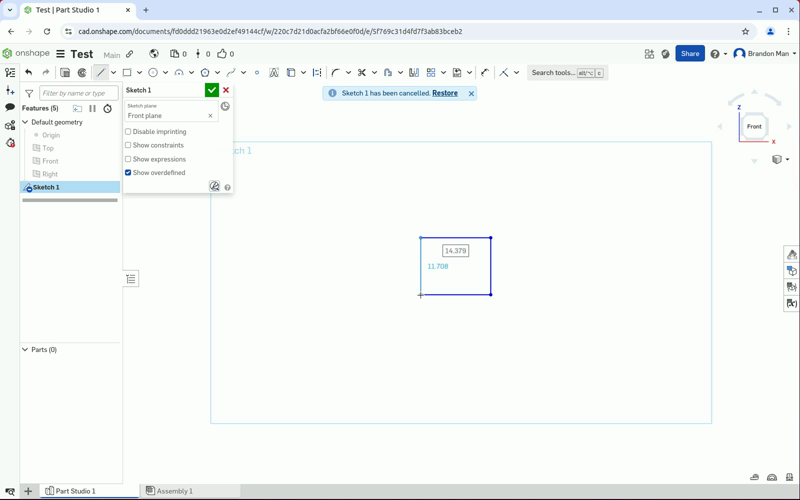
key(esc)
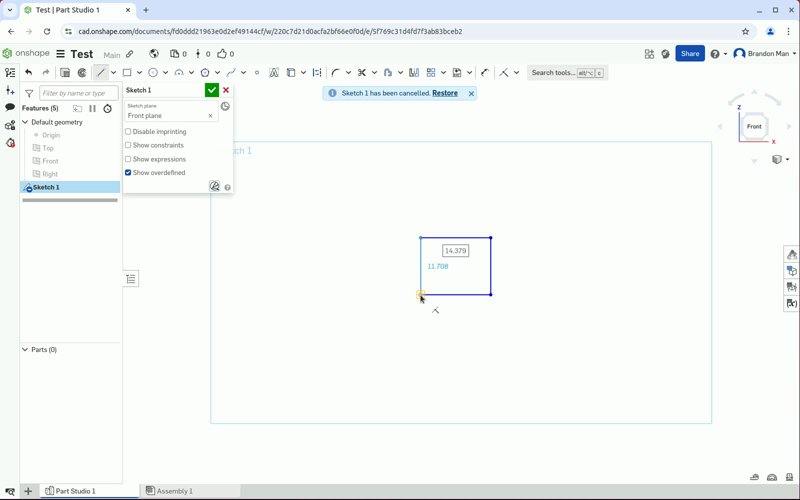
mouse_move(455, 243)
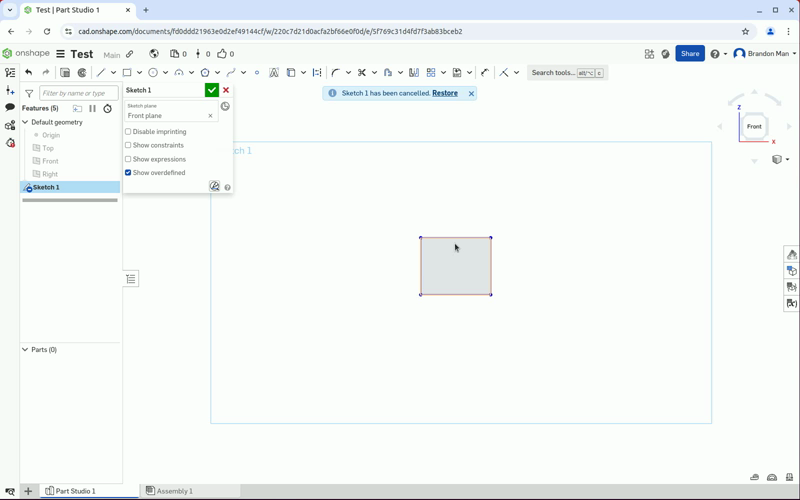
click(455, 243)
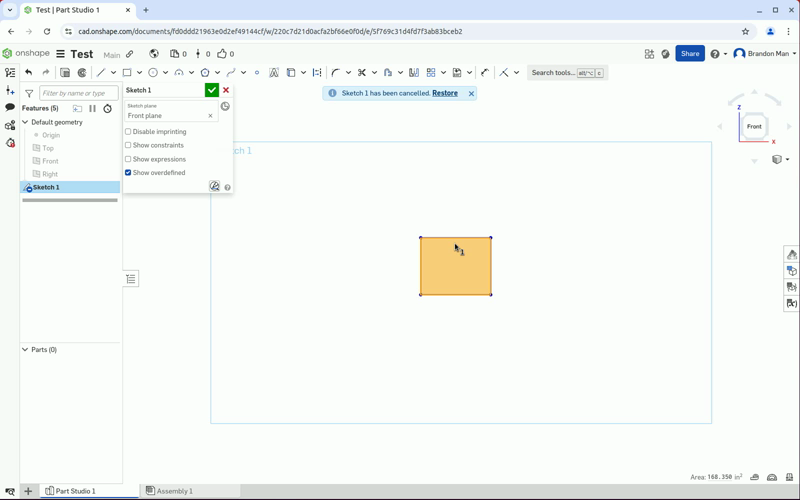
mouse_move(73, 352)
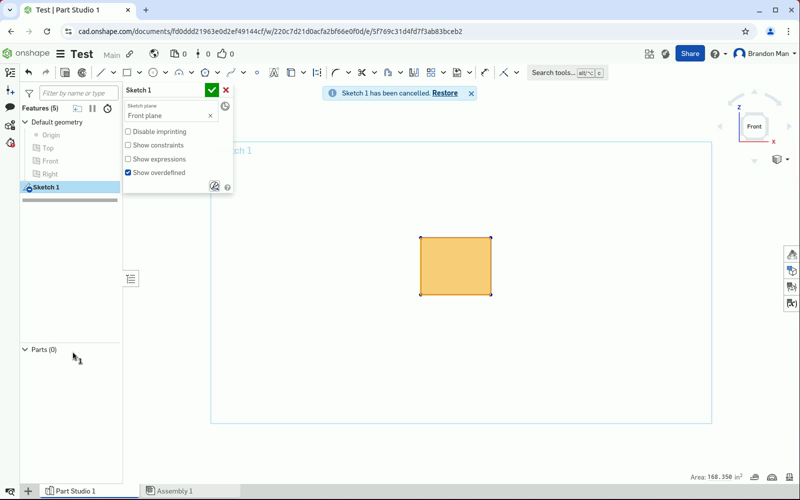
key(shift+y)
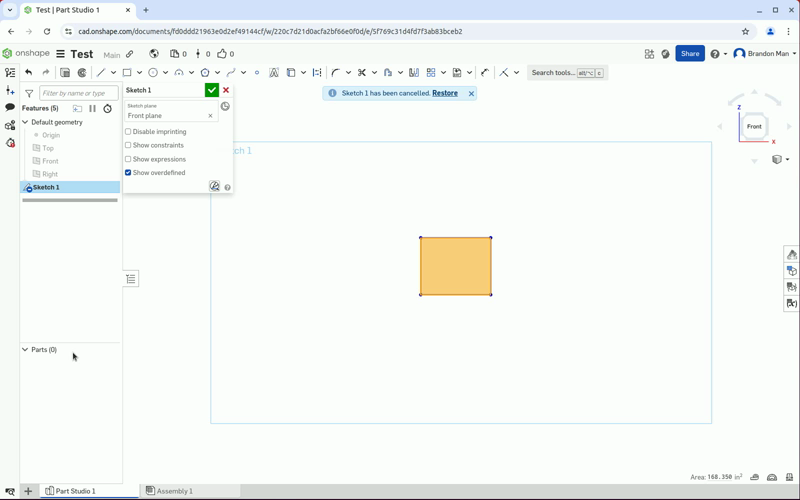
key(shift+e)
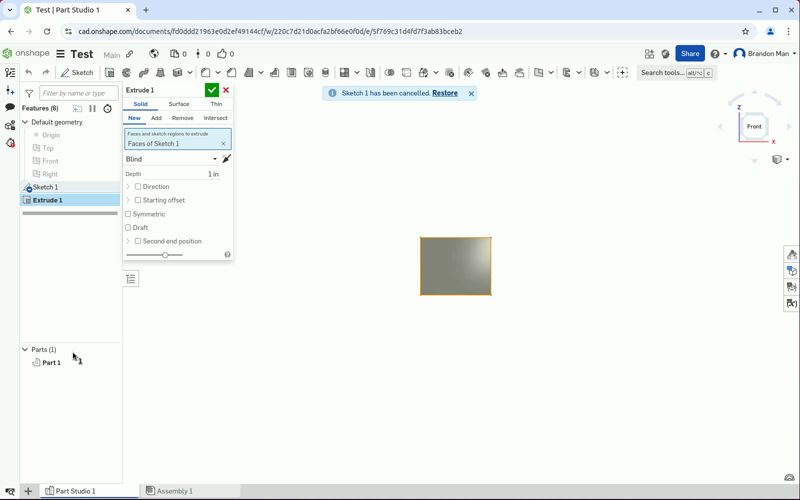
mouse_move(143, 106)
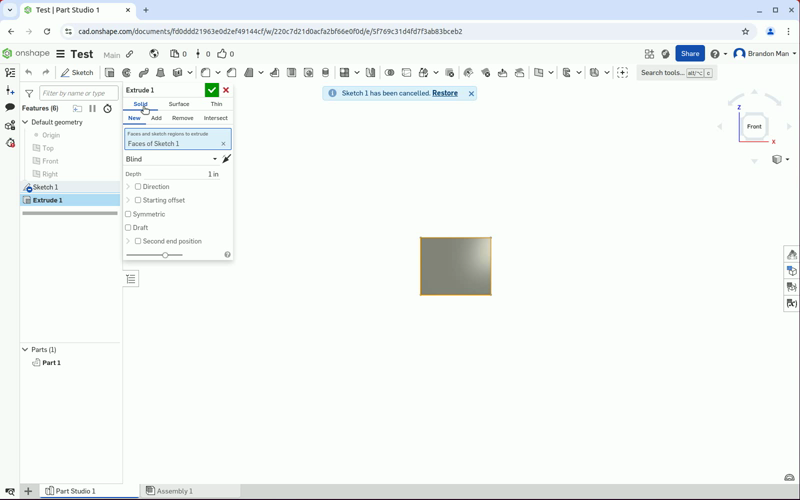
click(143, 106)
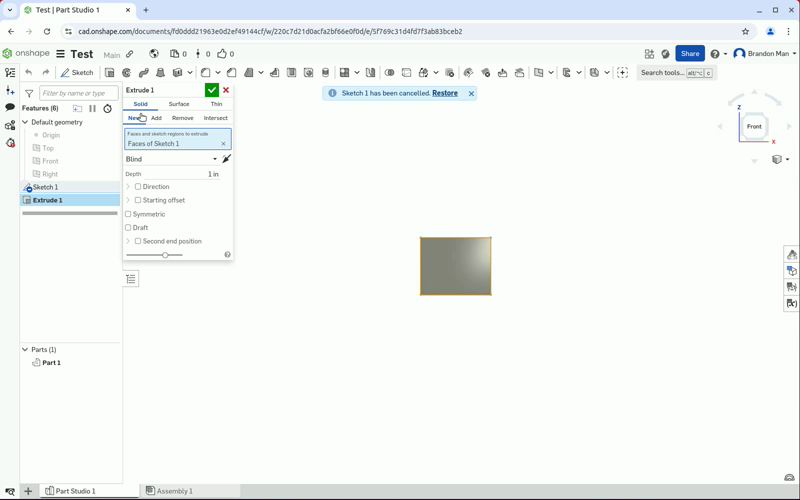
mouse_move(137, 120)
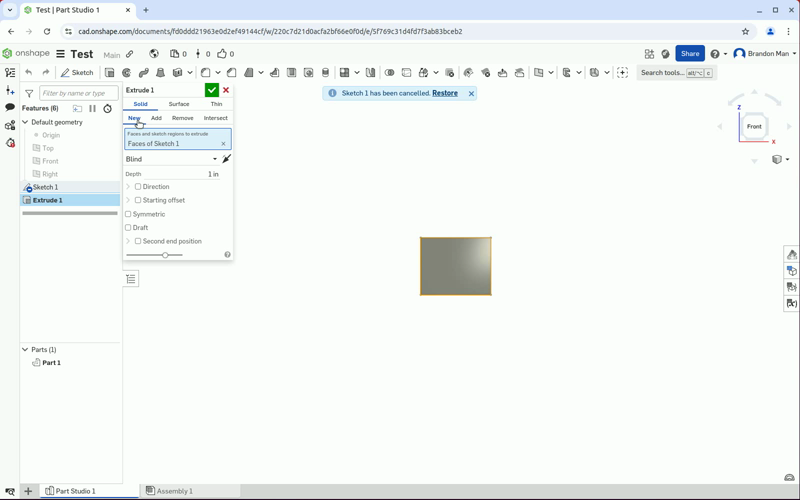
click(137, 120)
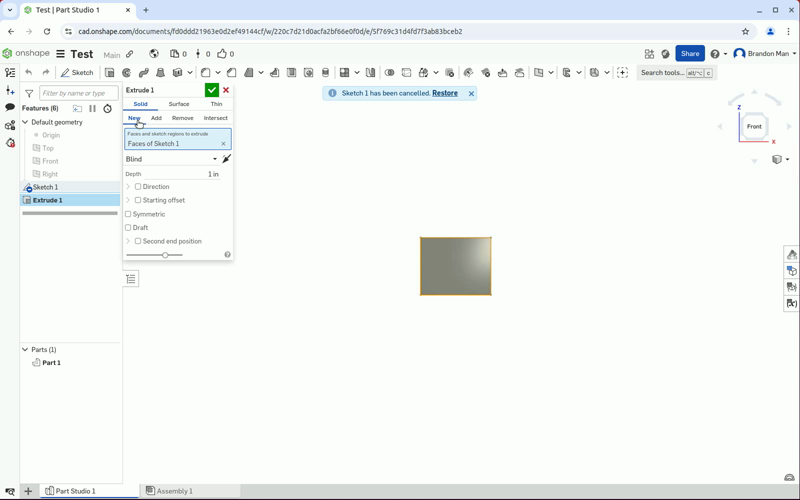
key(tab, 4)
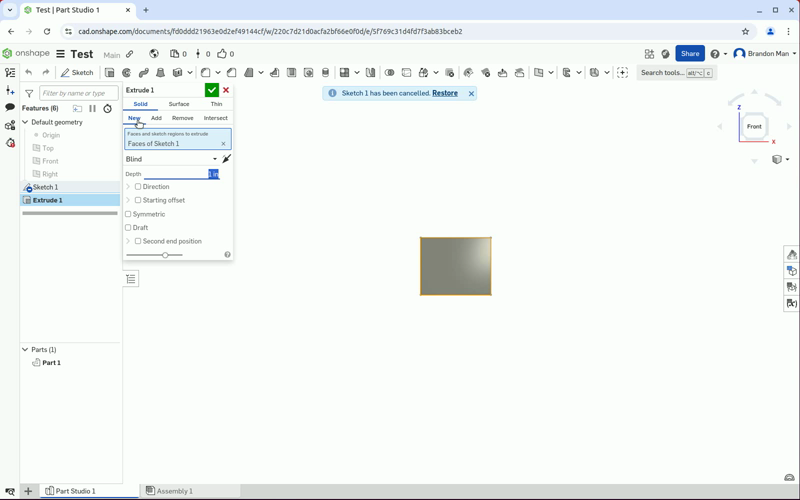
text(46.216)
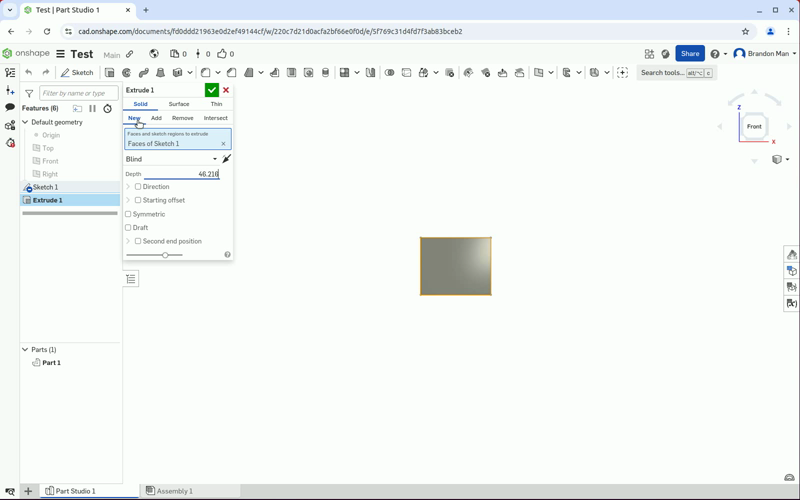
key(tab, 3)
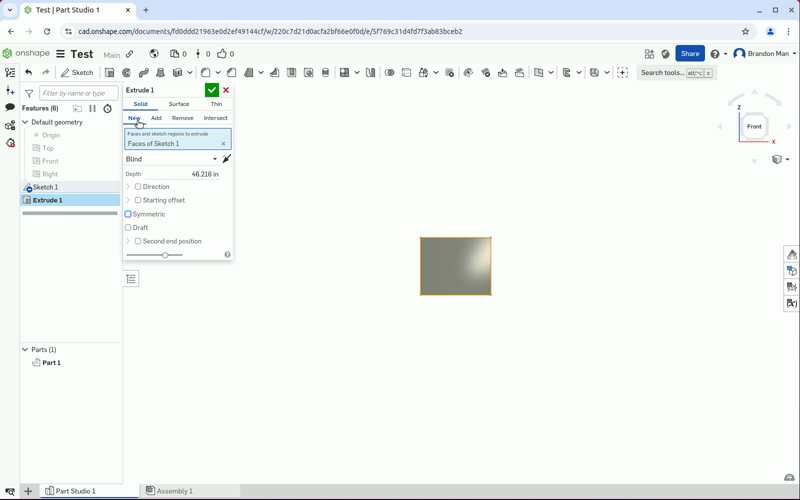
key(space)
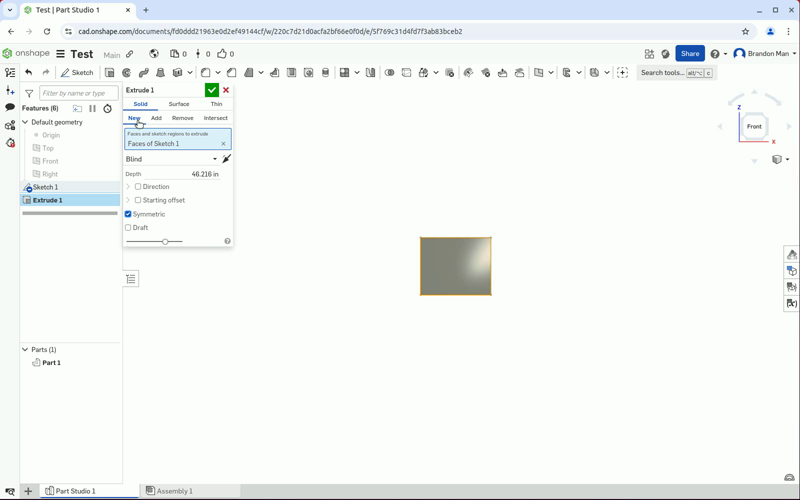
key(enter)
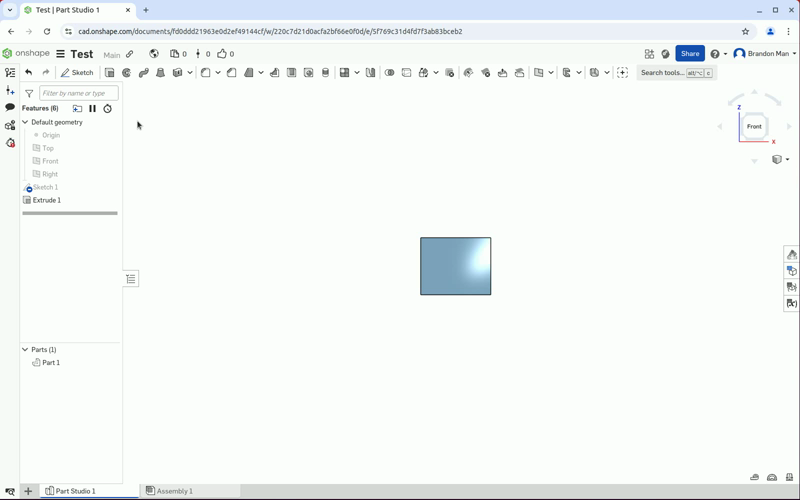
key(shift+h)
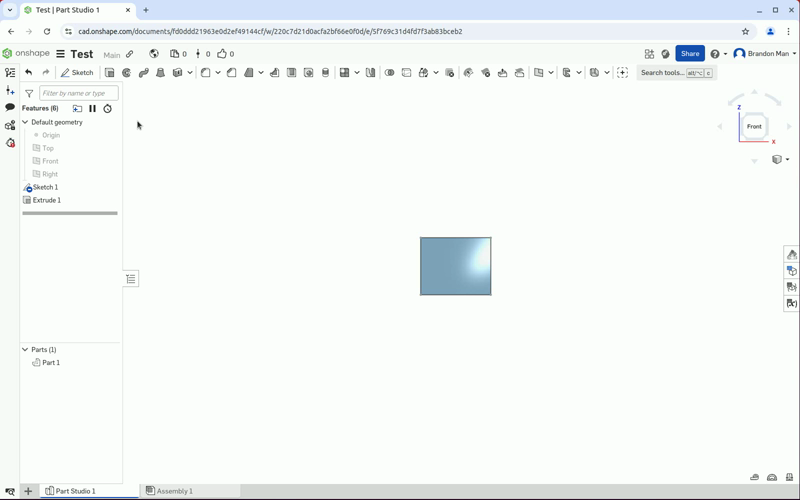
key(shift+h)
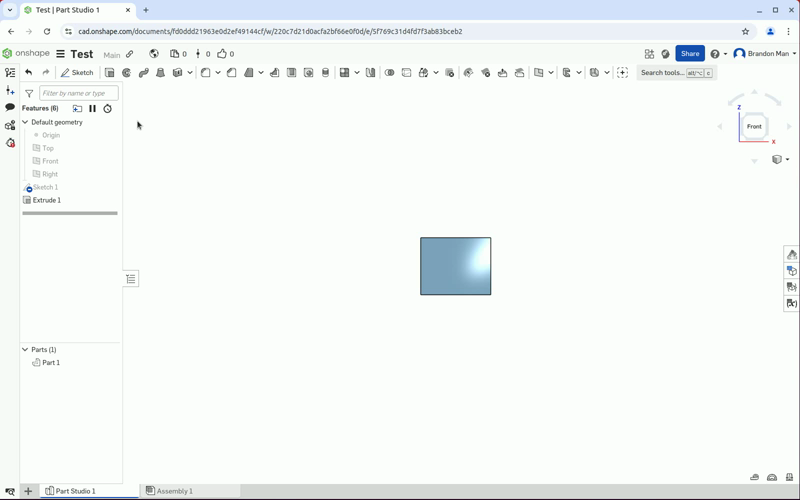
mouse_move(73, 189)
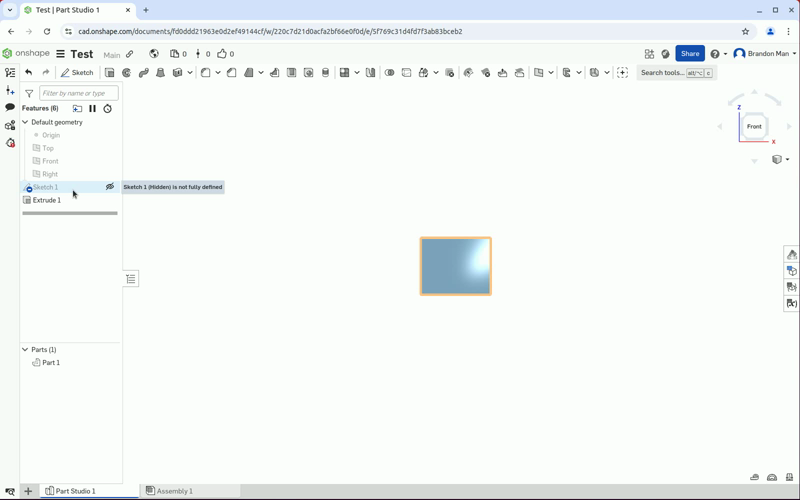
click(73, 189)
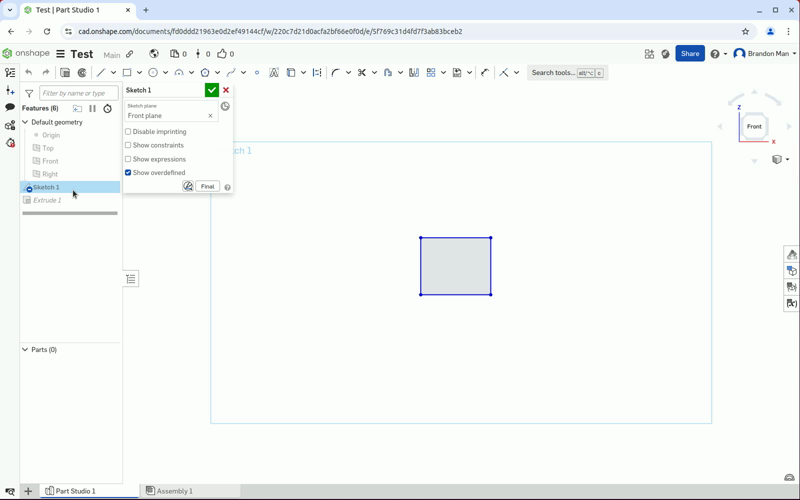
mouse_move(229, 92)
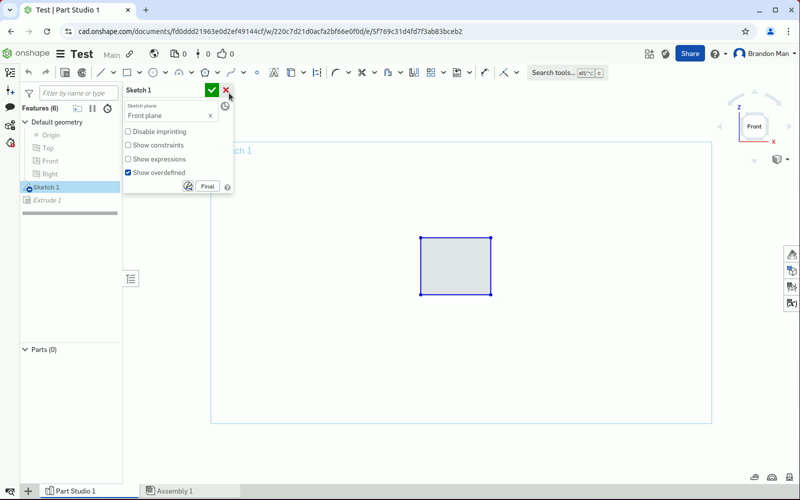
click(229, 92)
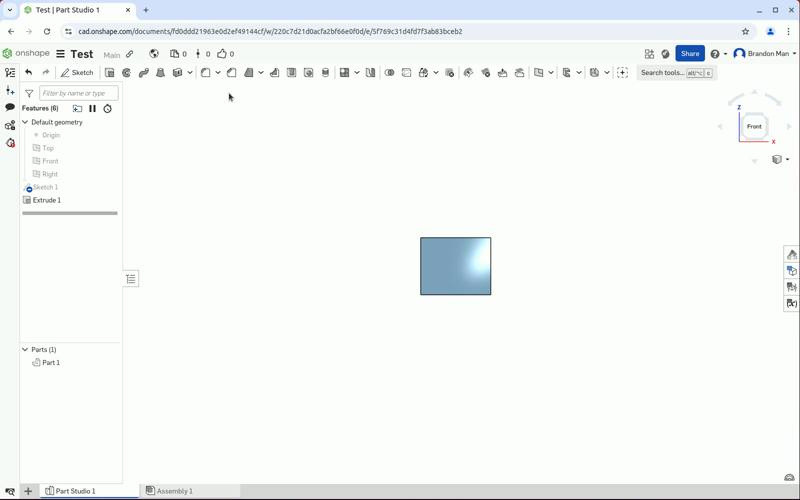
mouse_move(73, 352)
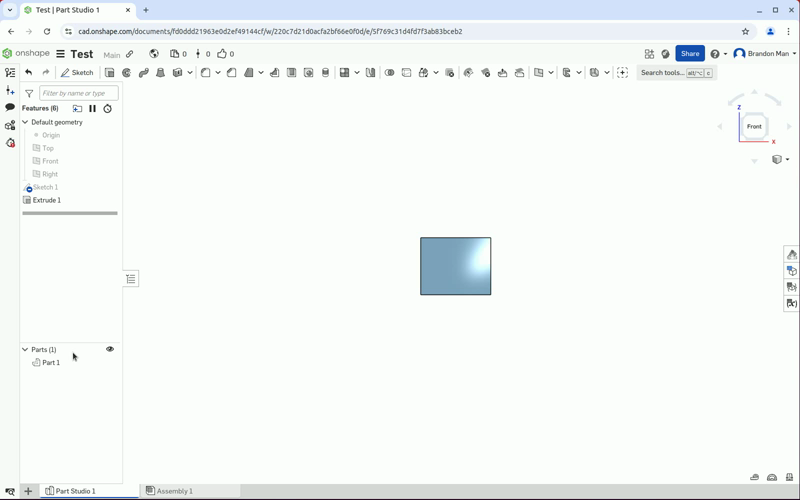
key(y)
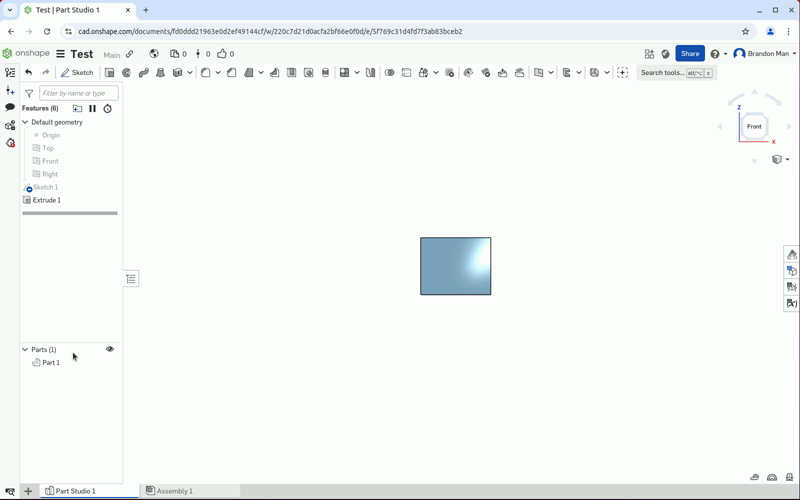
key(shift+p)
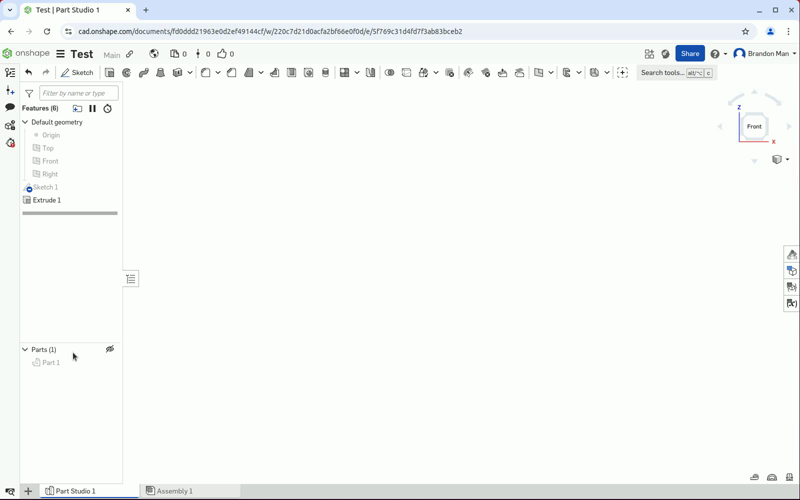
key(space)
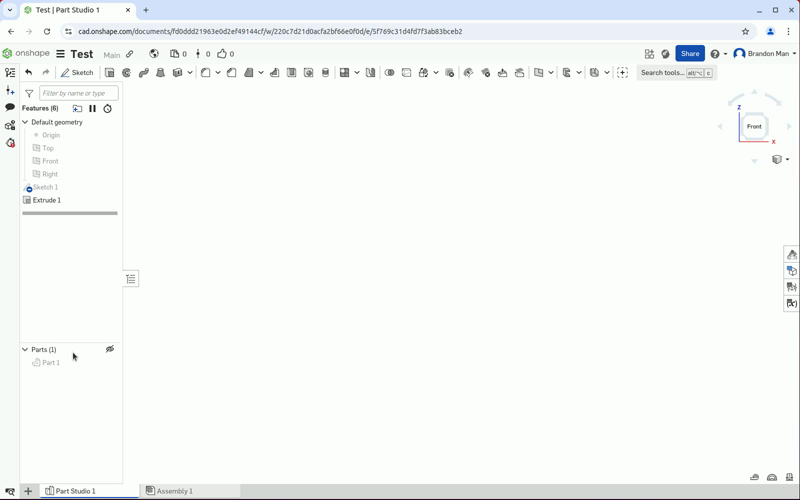
key_down(shift)
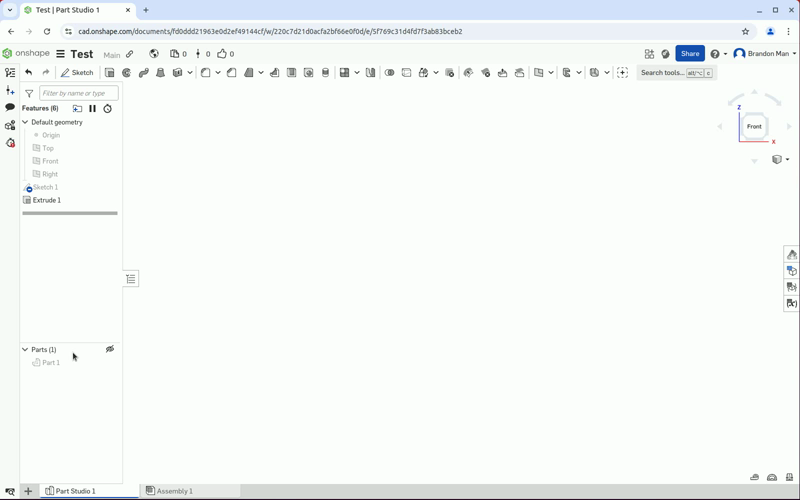
key(down)
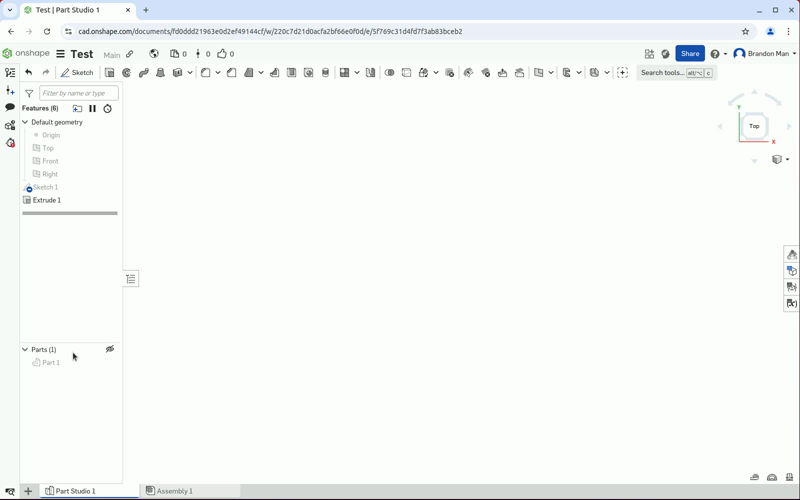
key_up(shift)
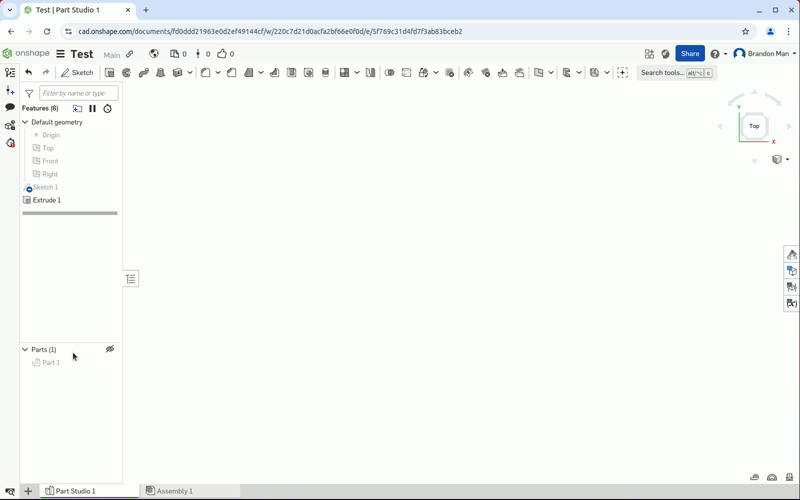
mouse_move(73, 352)
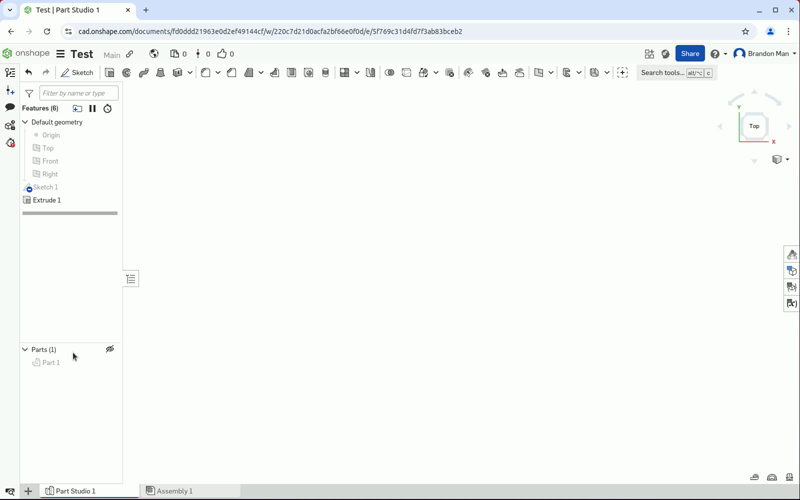
key(shift+y)
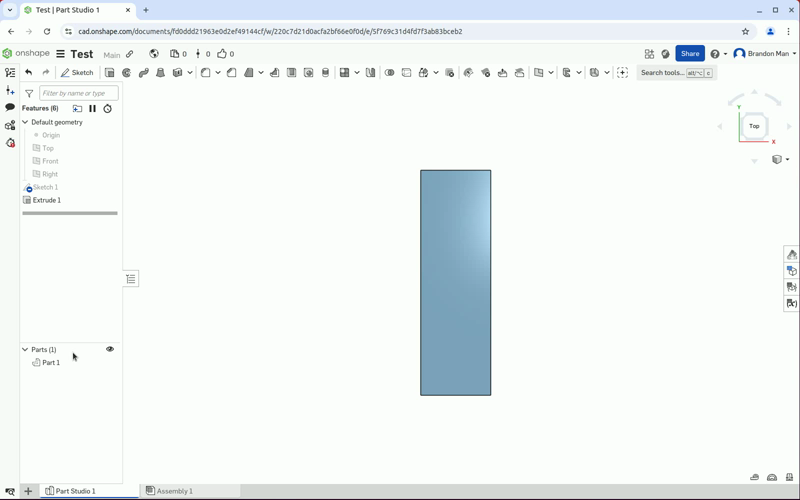
mouse_move(541, 75)
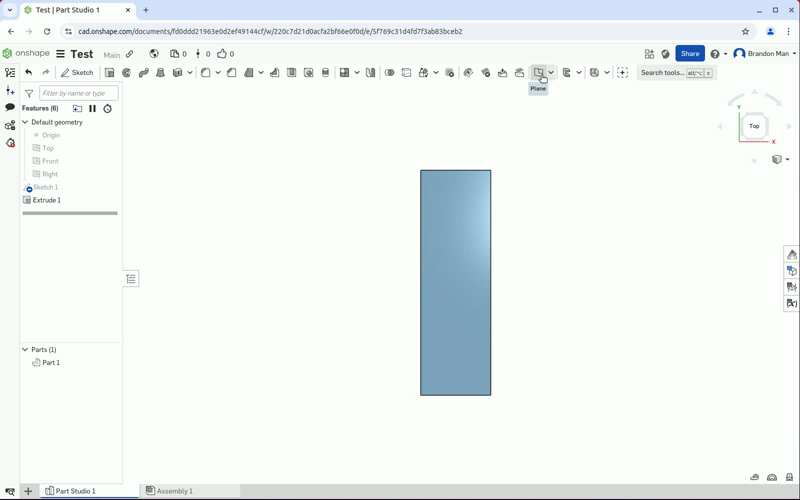
click(541, 75)
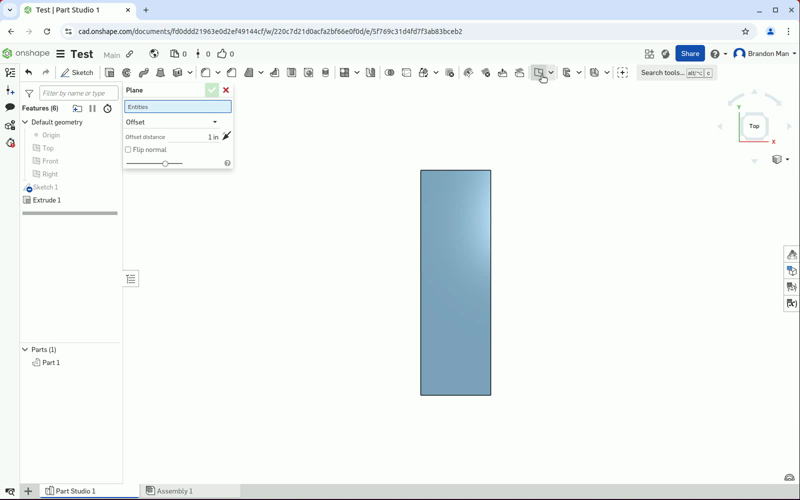
mouse_move(73, 150)
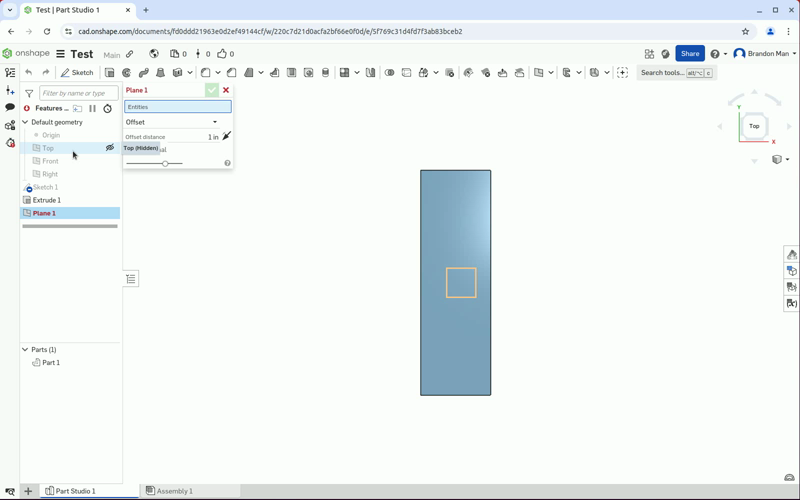
click(73, 150)
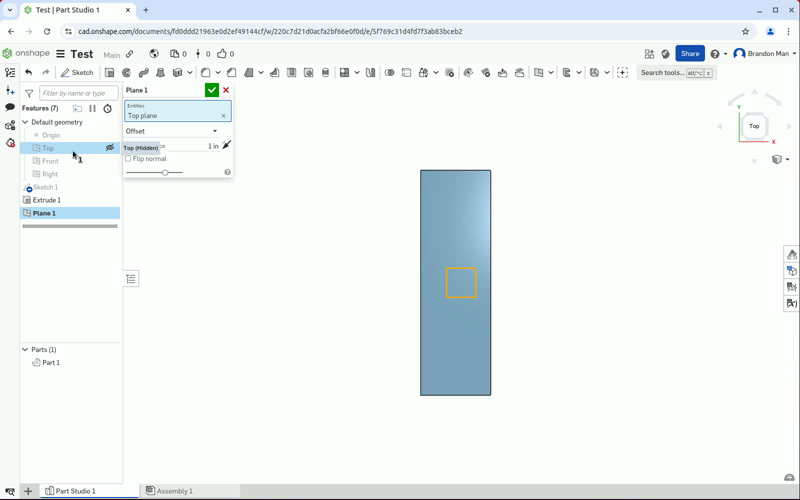
key(tab, 2)
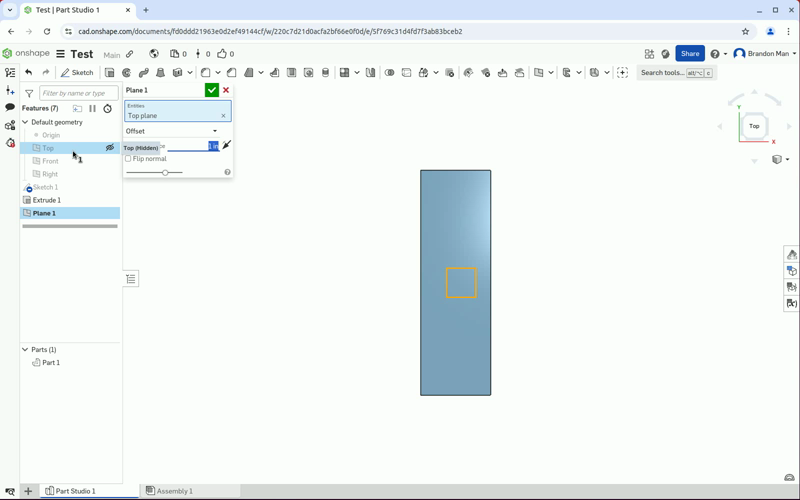
text(9.397)
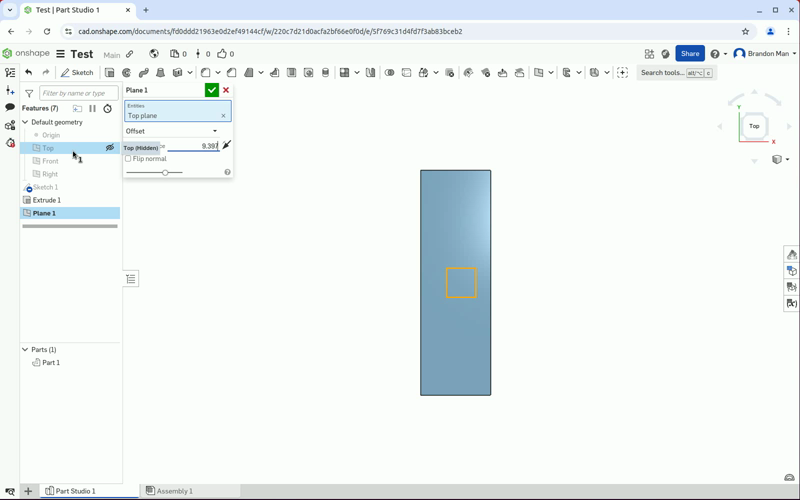
key(enter, 2)
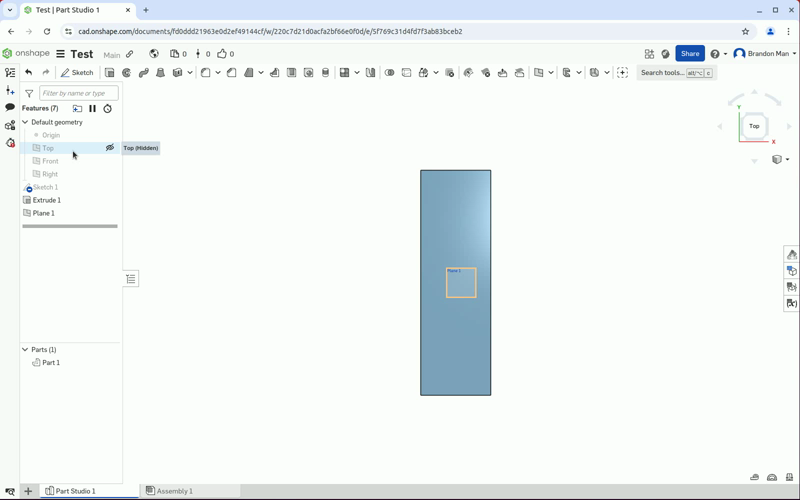
key(shift+s)
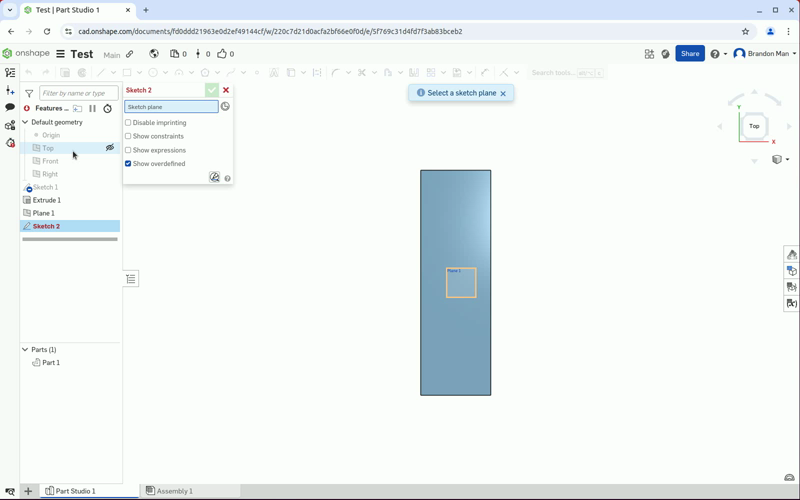
mouse_move(73, 215)
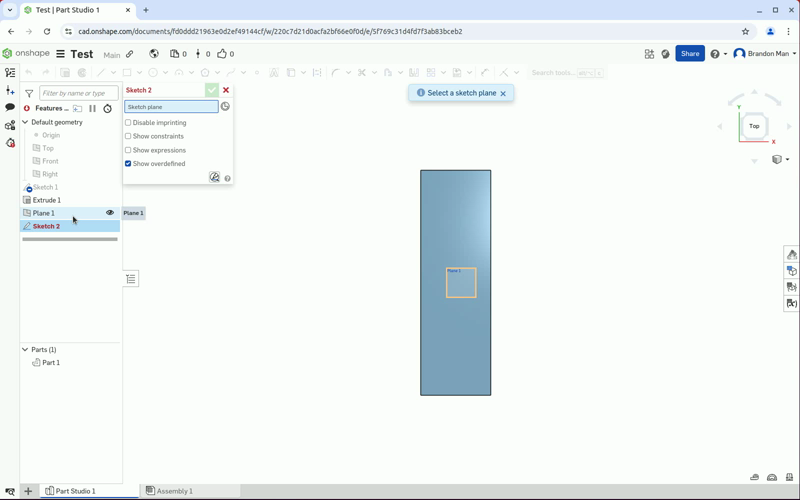
click(73, 215)
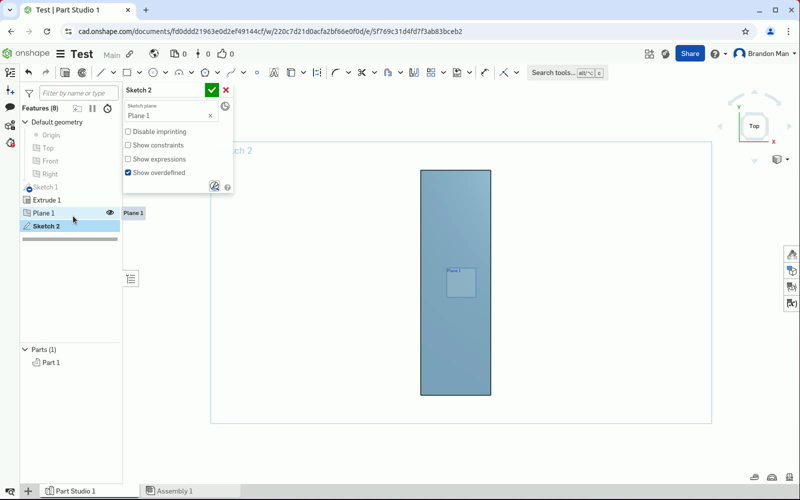
mouse_move(73, 352)
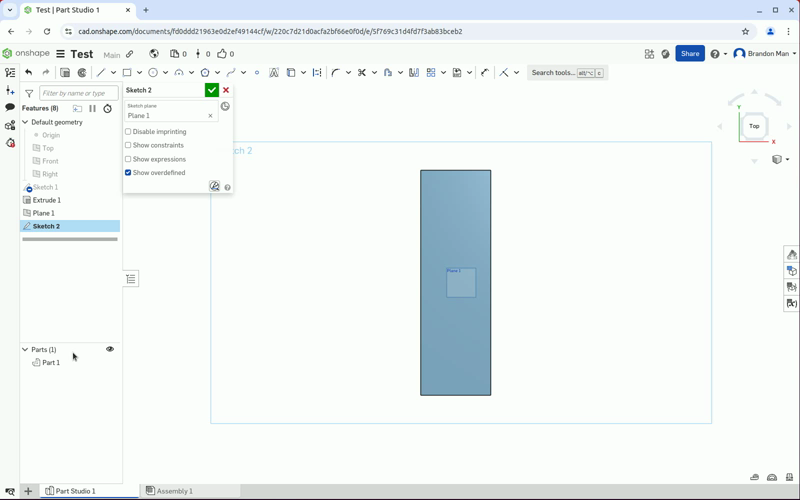
key(y)
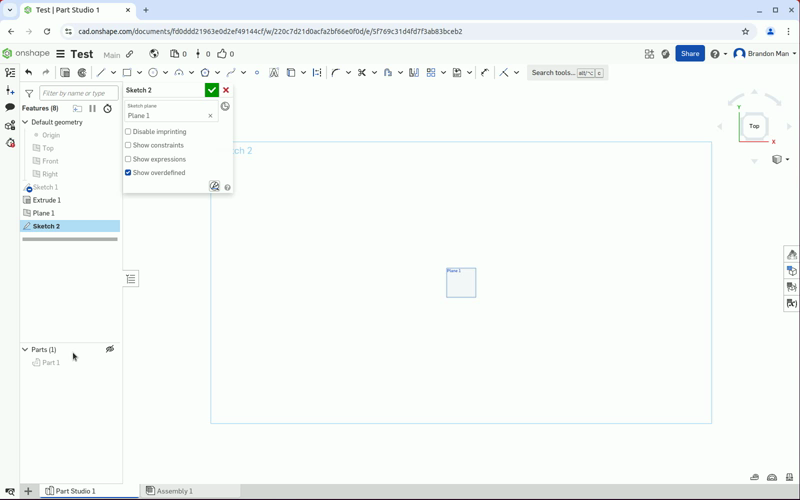
key(c)
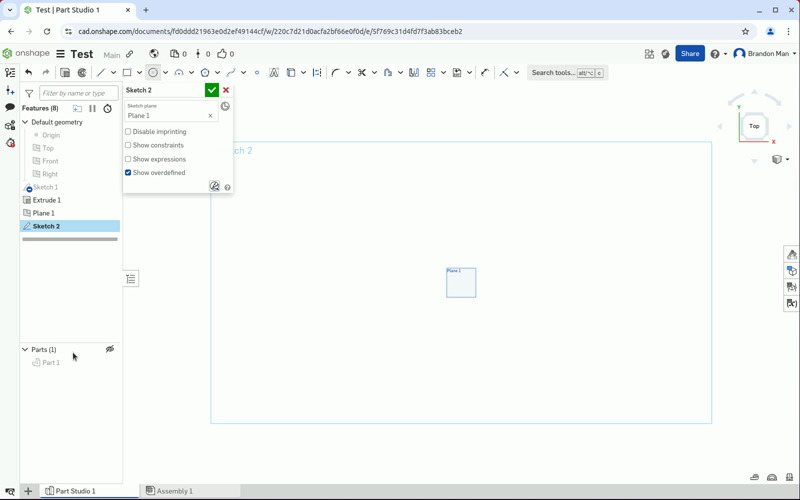
key_down(shift)
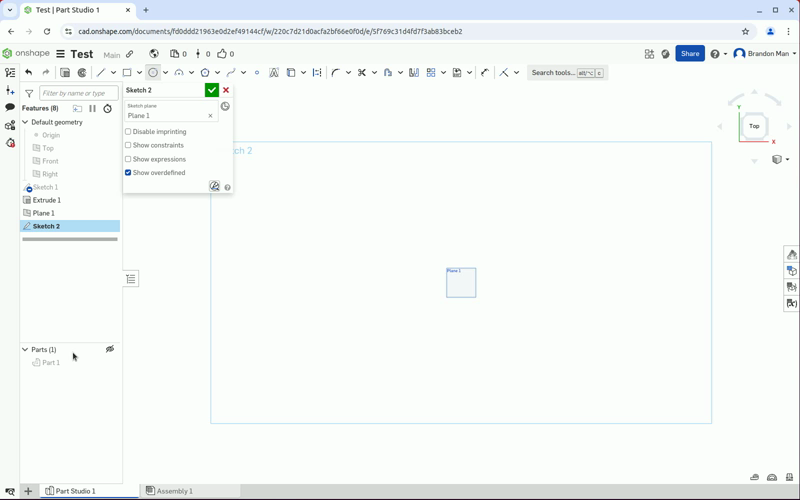
mouse_move(445, 365)
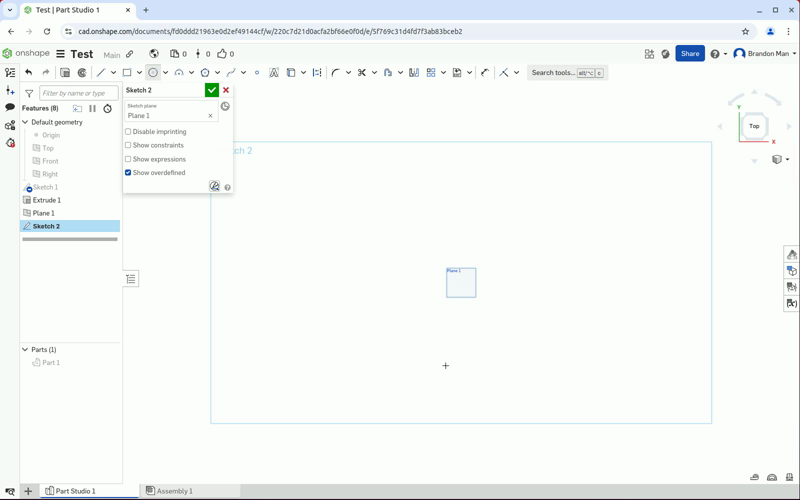
click(445, 365)
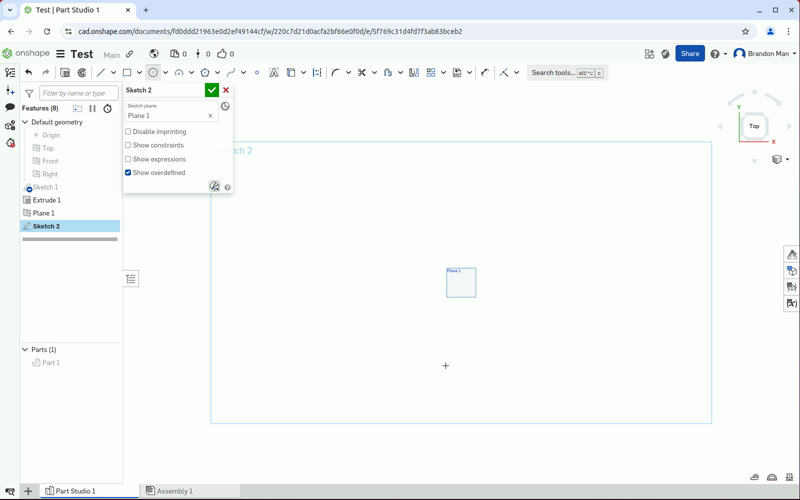
key_up(shift)
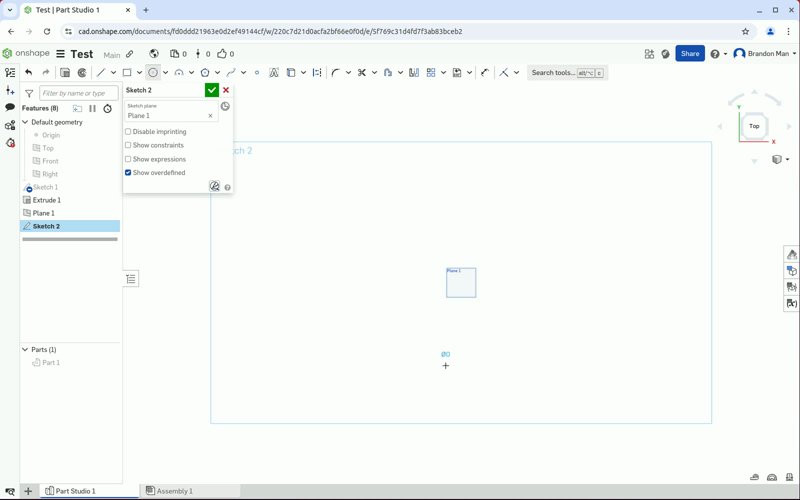
mouse_move(460, 365)
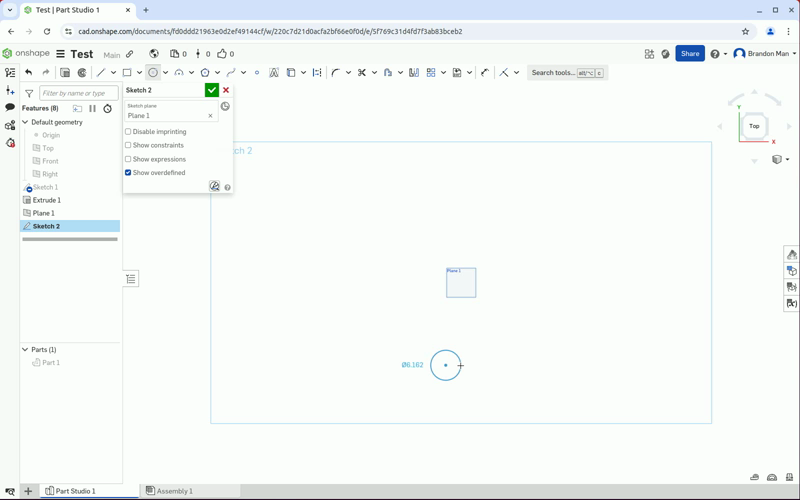
click(460, 365)
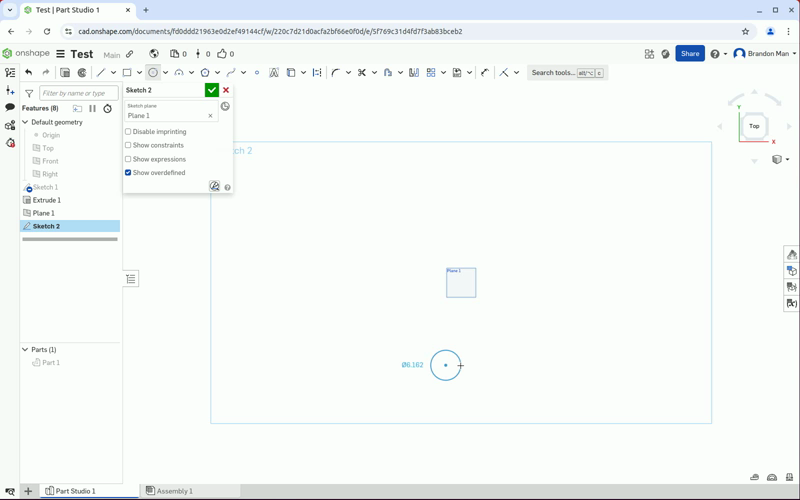
key(esc)
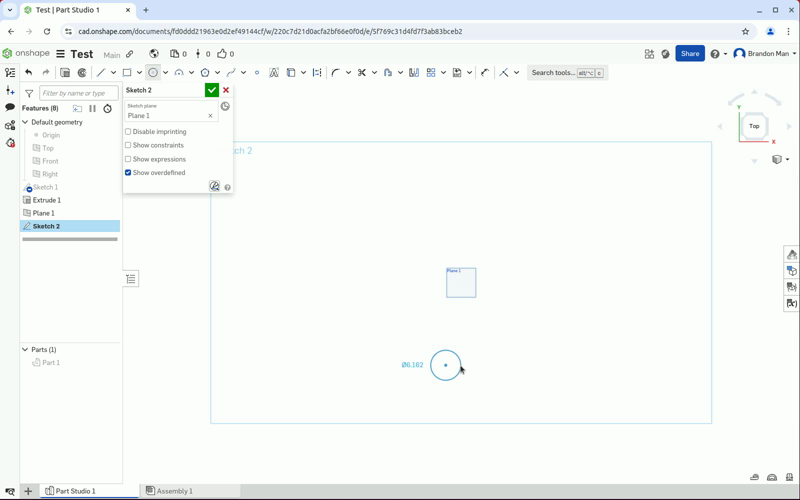
mouse_move(450, 374)
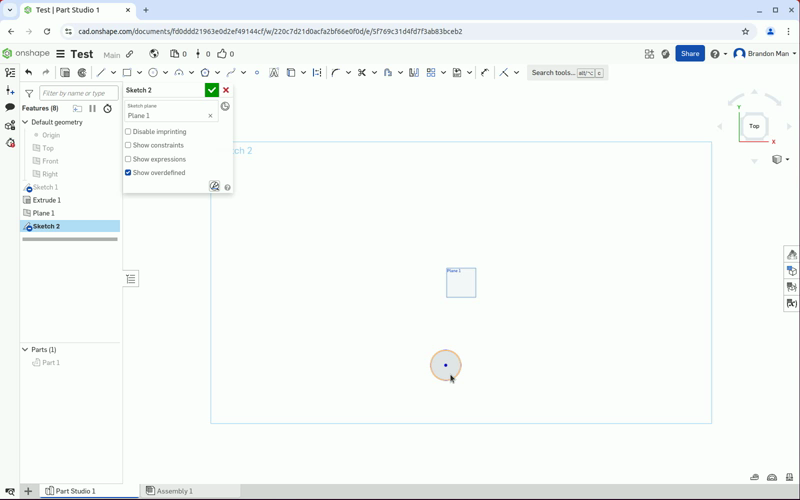
scroll(6)
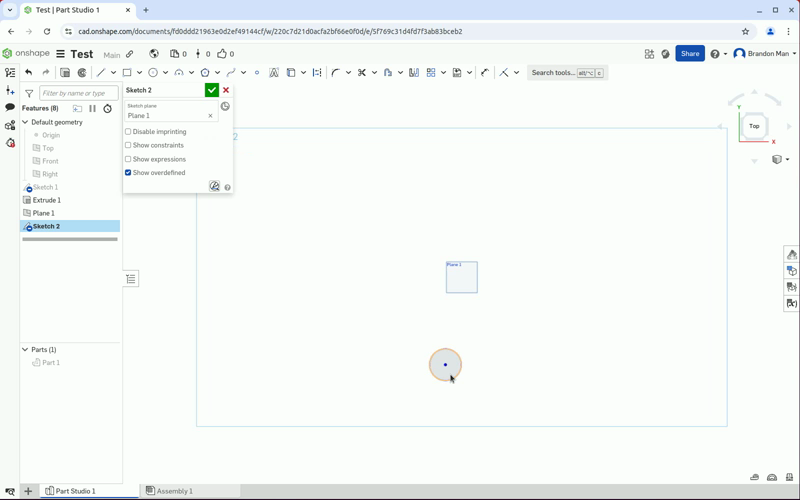
scroll(6)
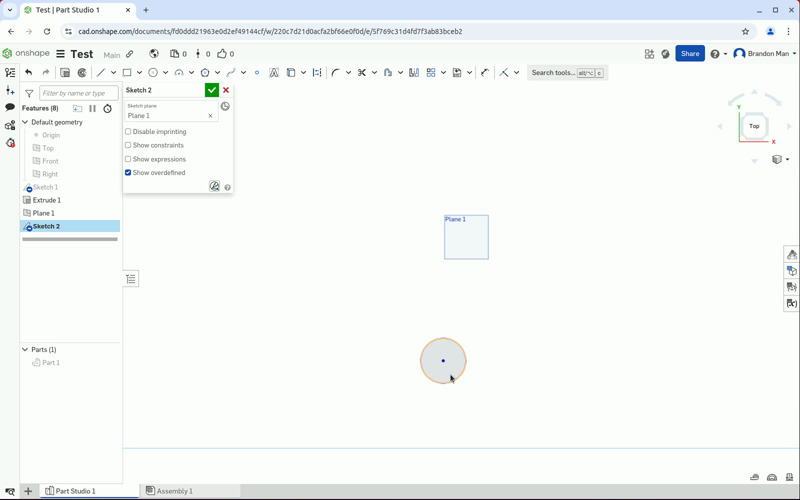
scroll(6)
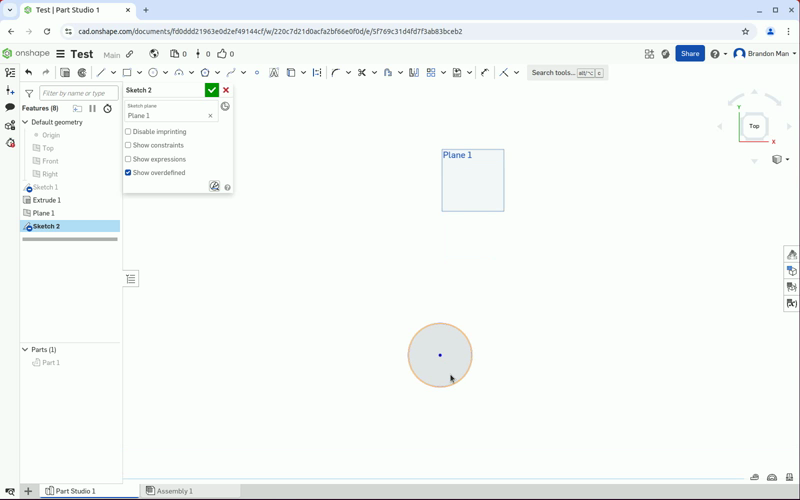
scroll(6)
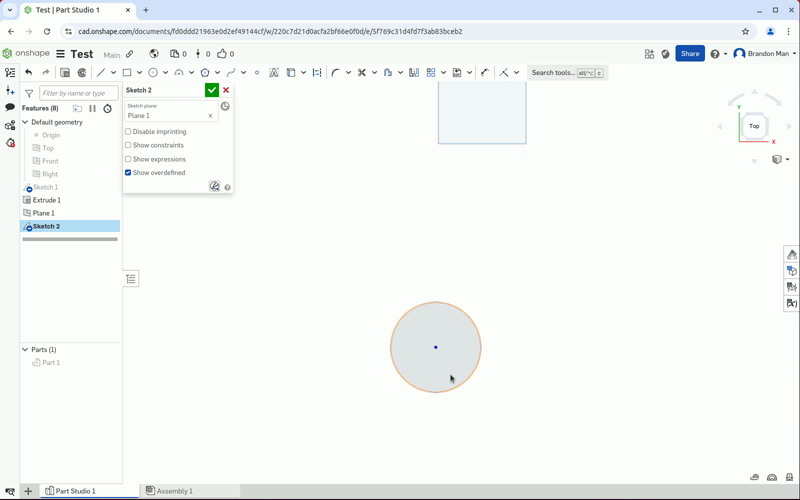
scroll(6)
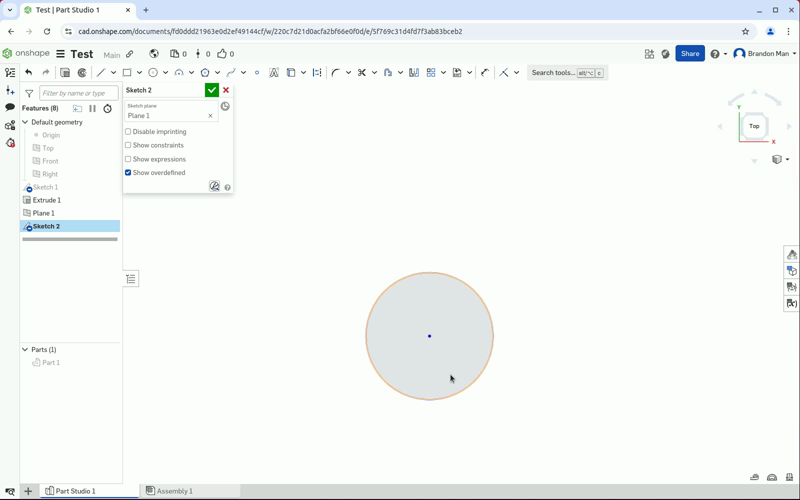
scroll(6)
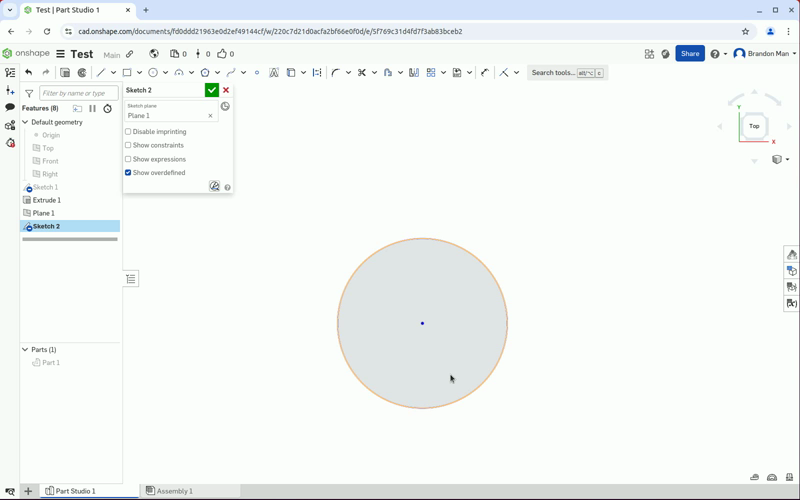
scroll(6)
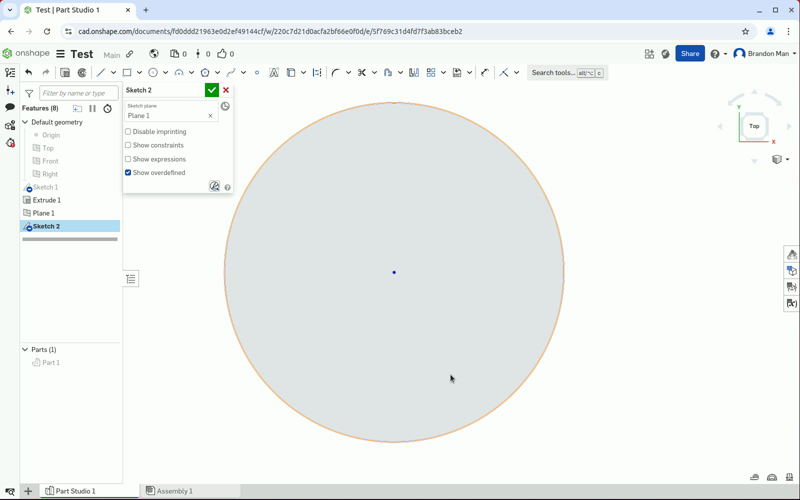
click(450, 374)
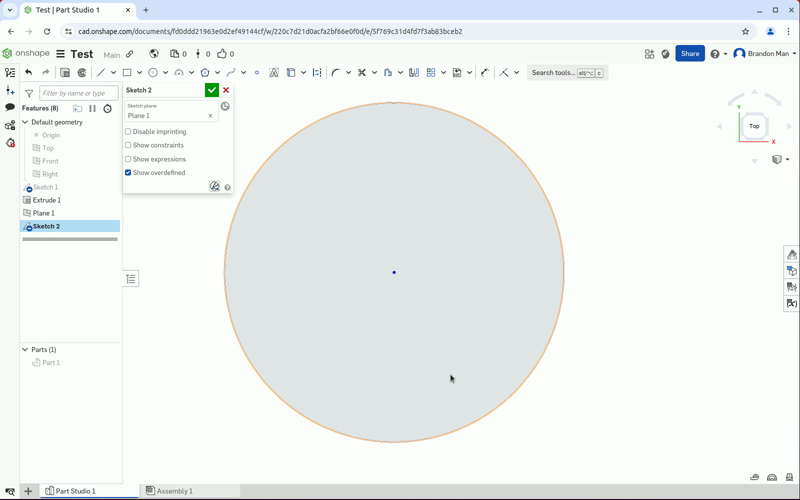
scroll(-6)
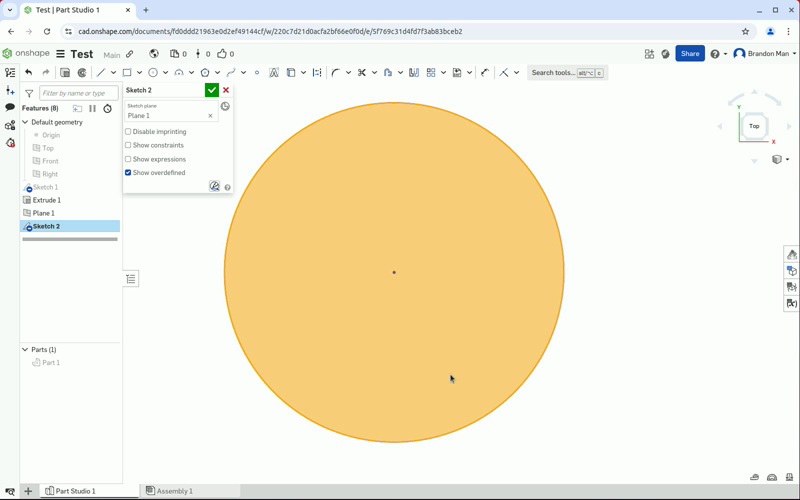
scroll(-6)
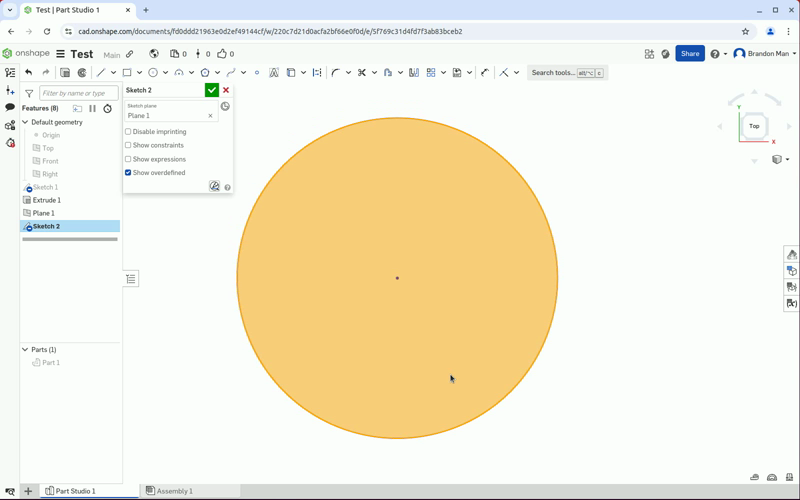
scroll(-6)
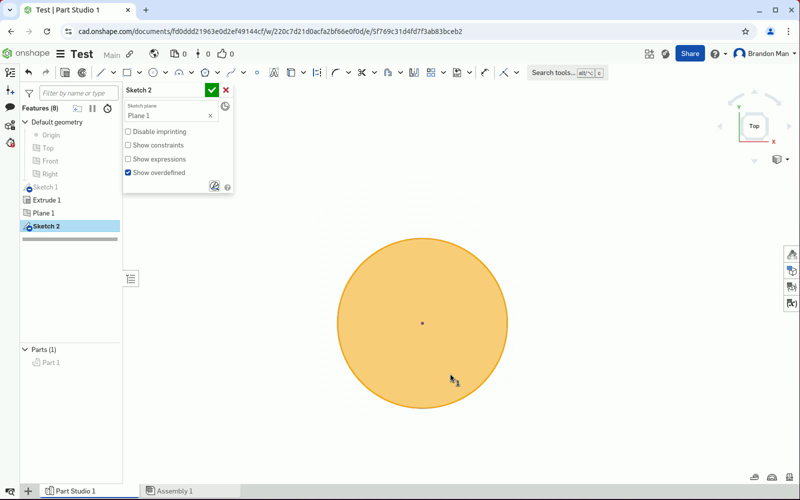
scroll(-6)
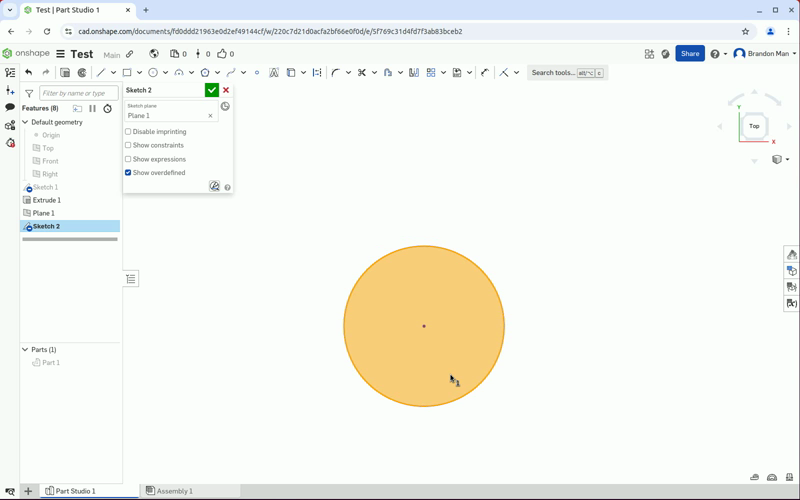
scroll(-6)
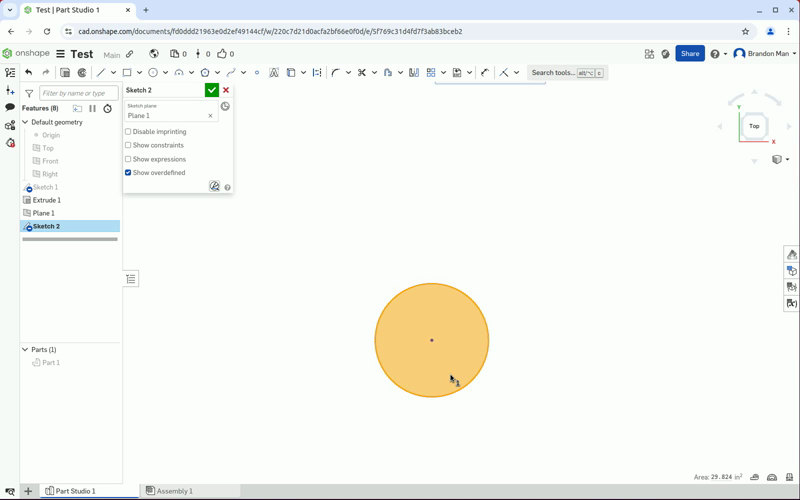
scroll(-6)
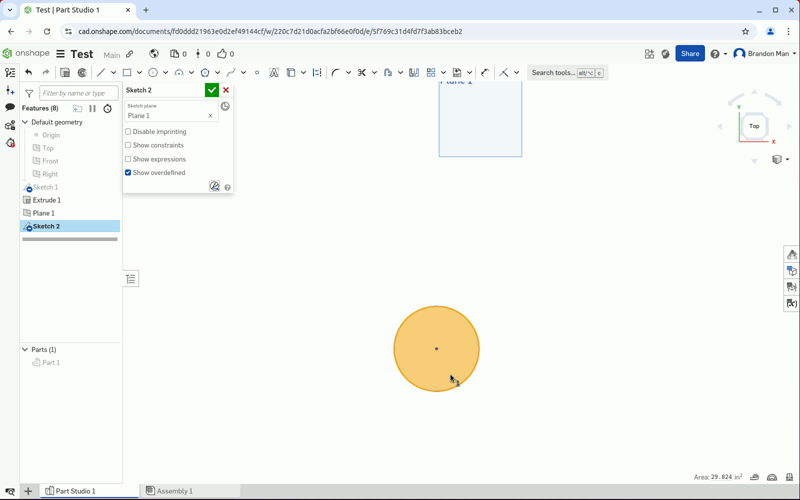
scroll(-6)
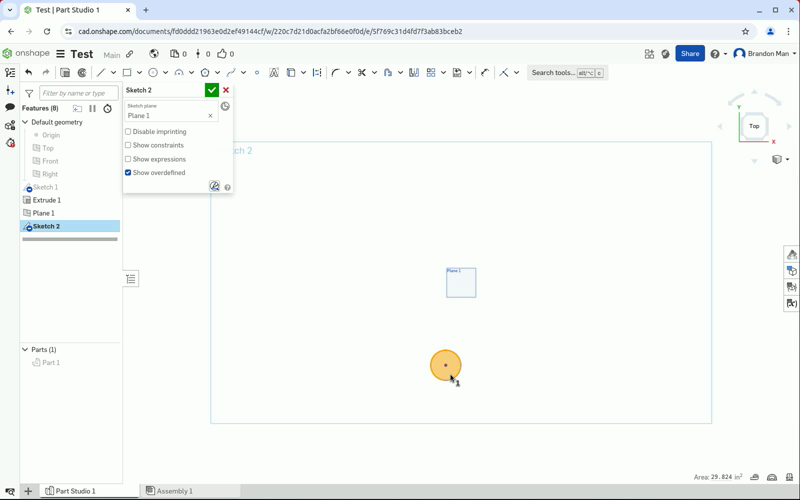
mouse_move(73, 352)
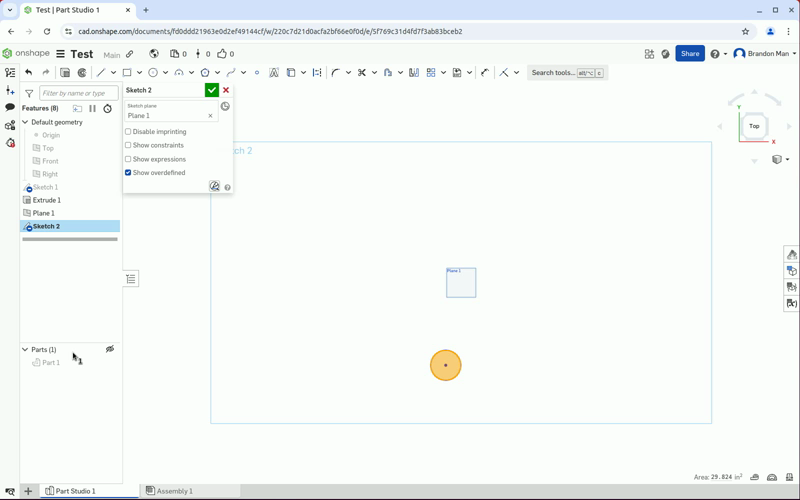
key(shift+y)
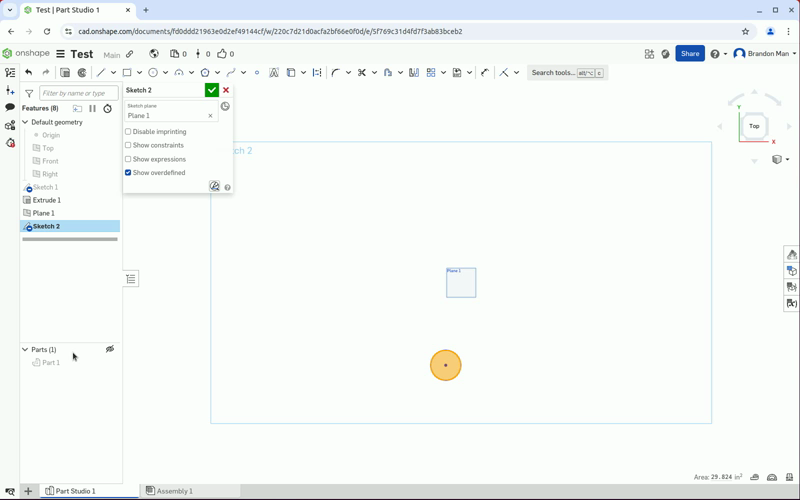
key(shift+e)
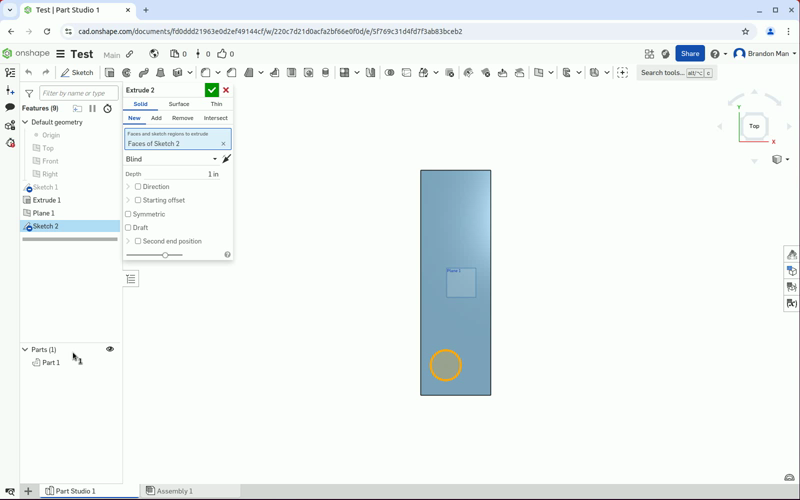
mouse_move(143, 106)
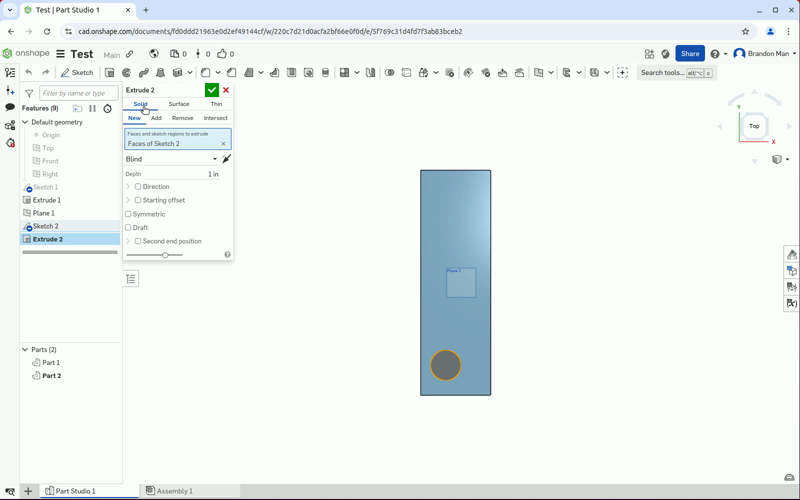
click(143, 106)
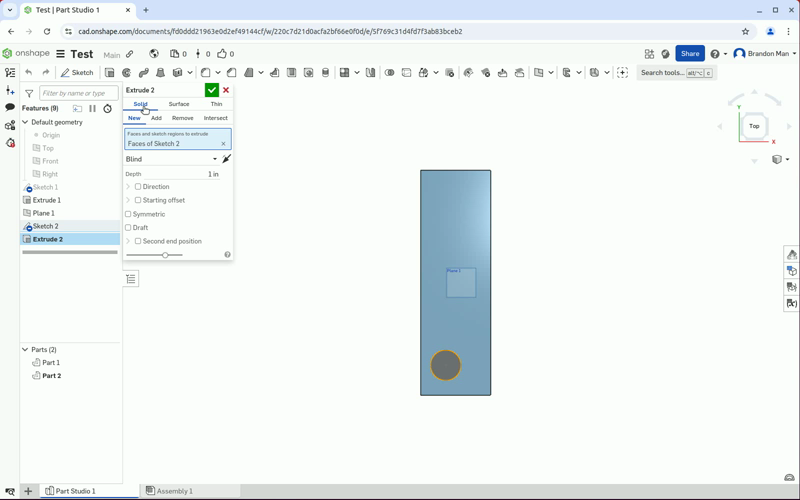
mouse_move(137, 120)
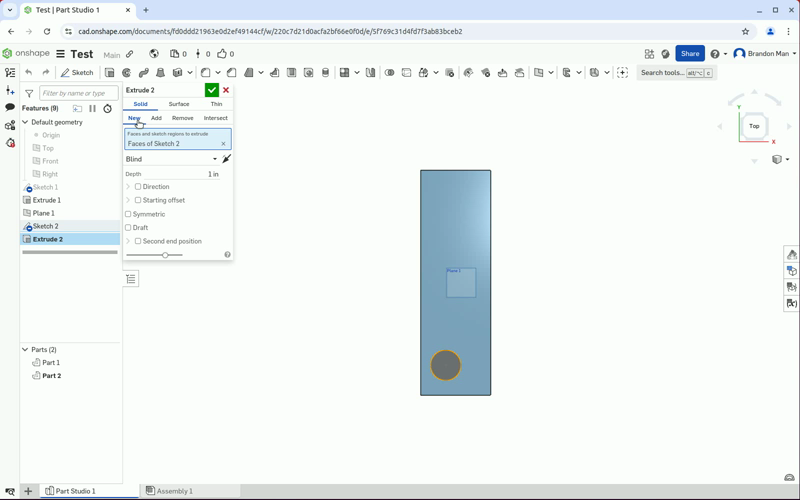
click(137, 120)
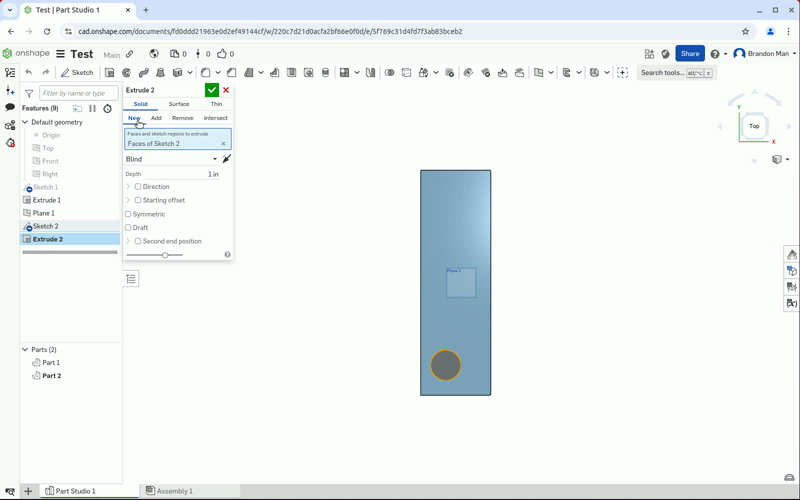
key(tab, 4)
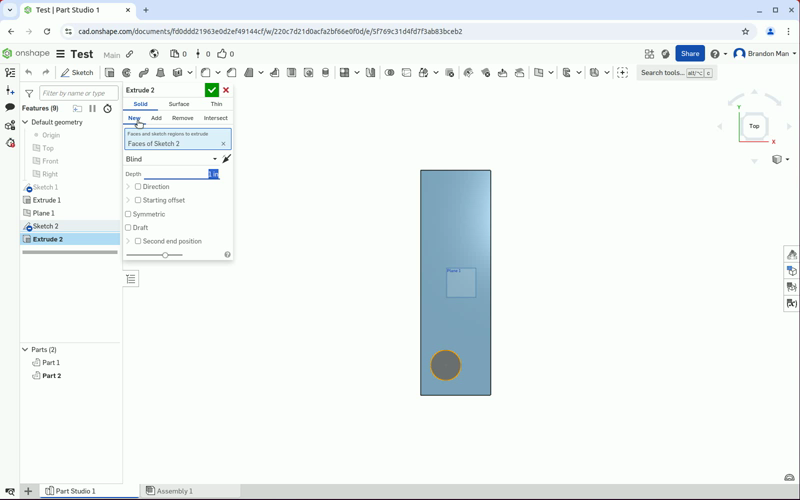
text(4.574)
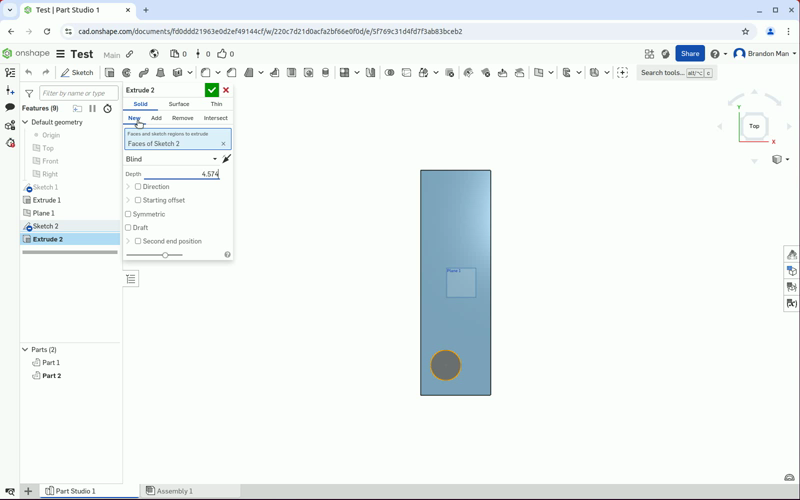
key(enter)
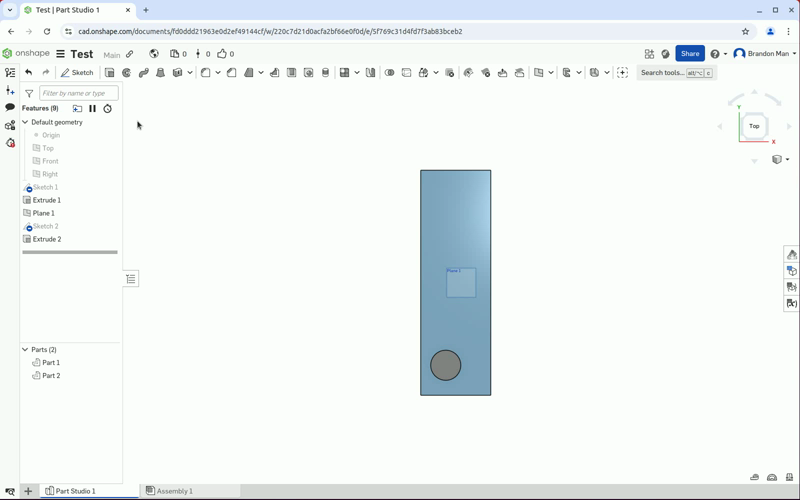
key(shift+h)
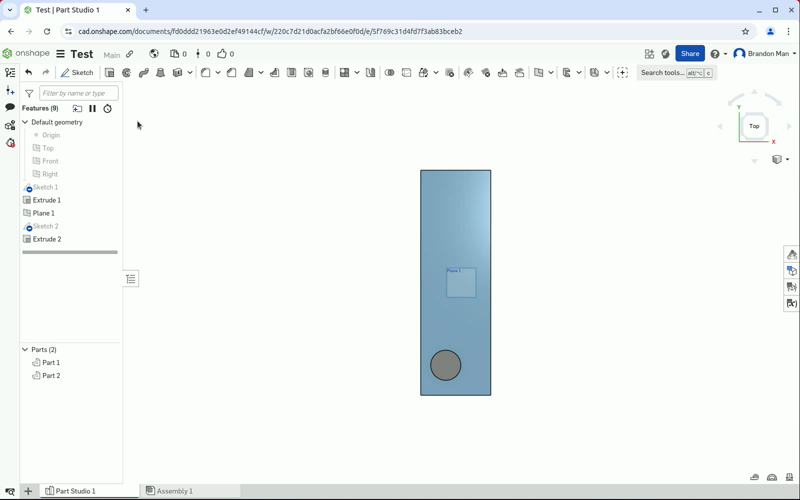
key(shift+h)
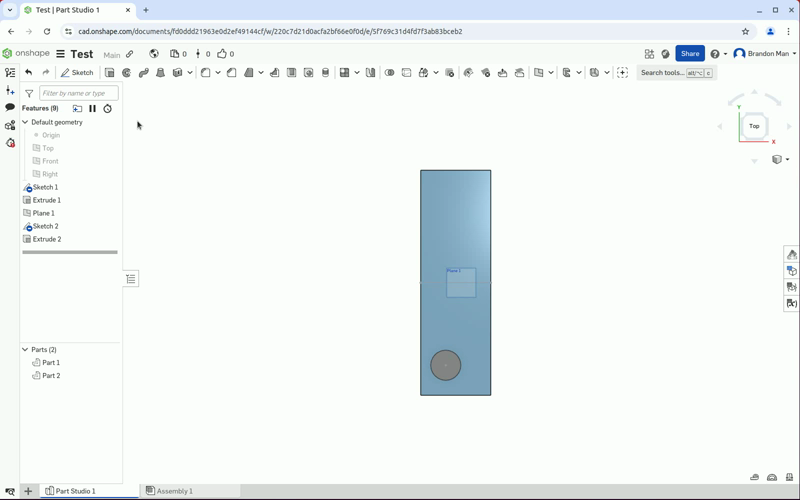
key(shift+7)
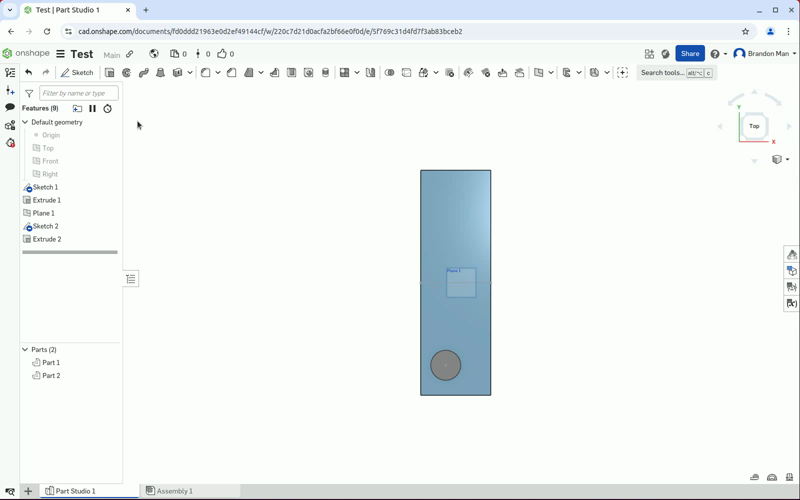
key(up, 3)
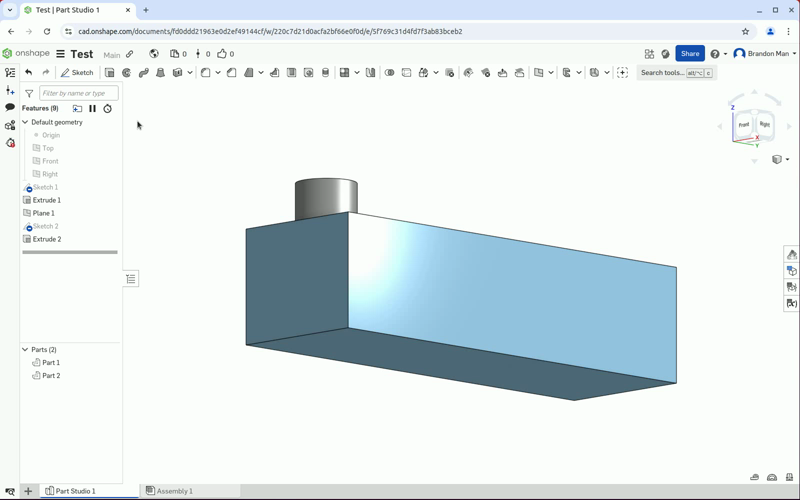
key(left, 3)
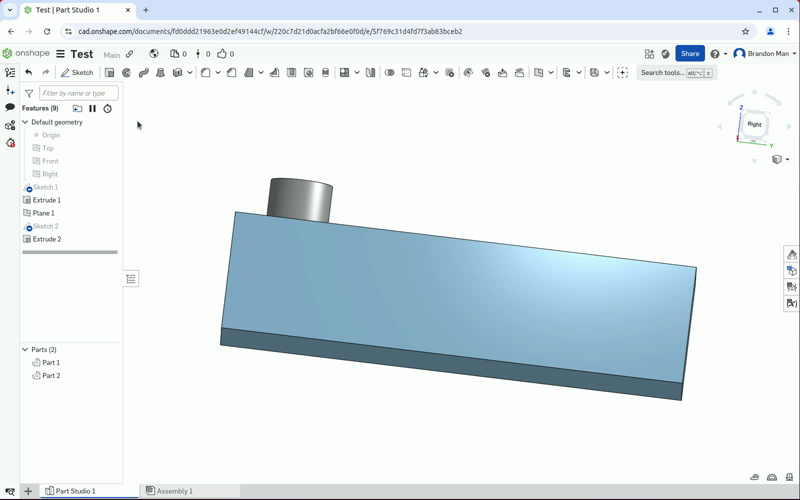
key(right, 3)
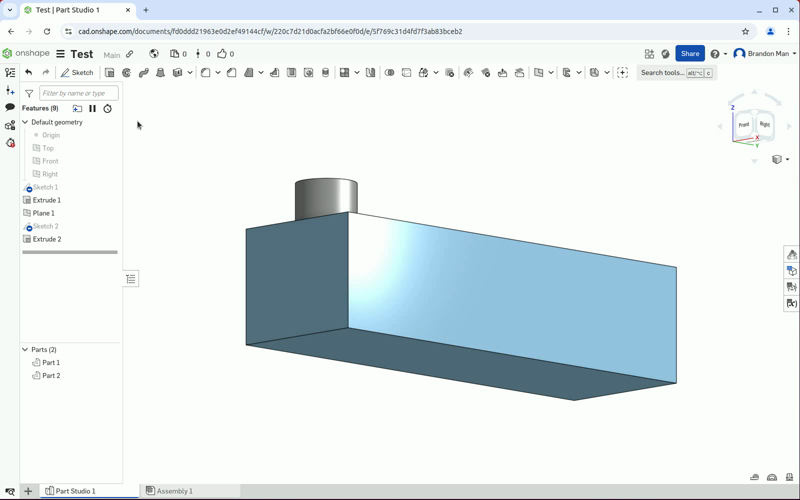
key(down, 3)
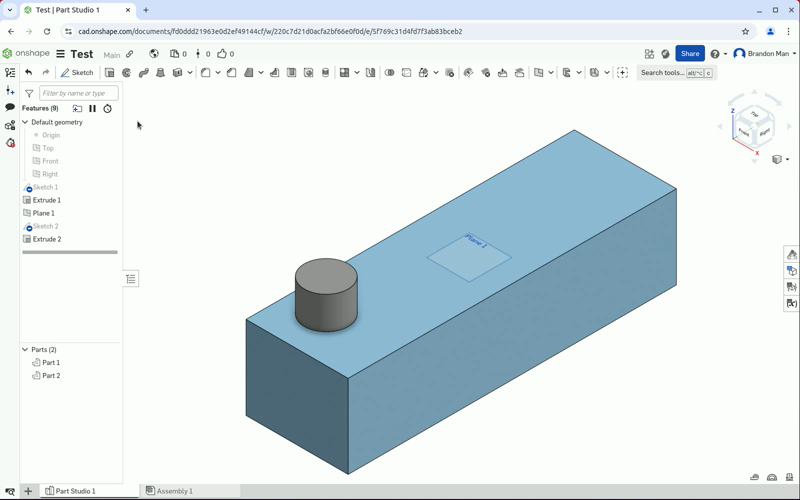
mouse_move(73, 189)
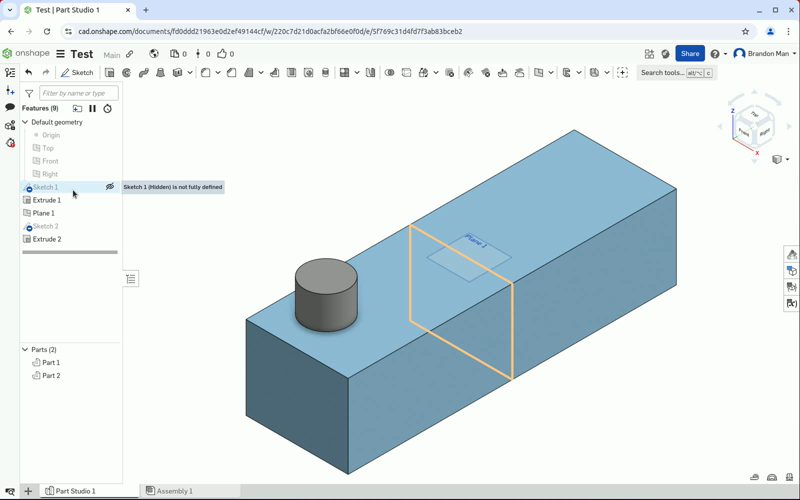
click(73, 189)